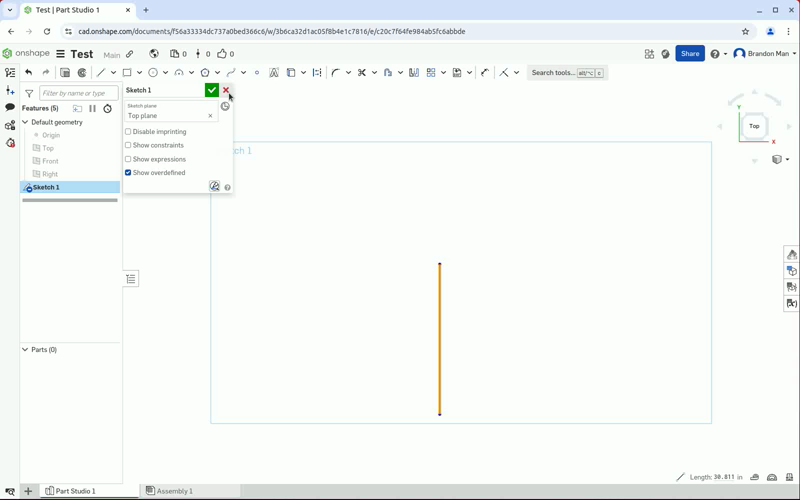
key(shift+h)
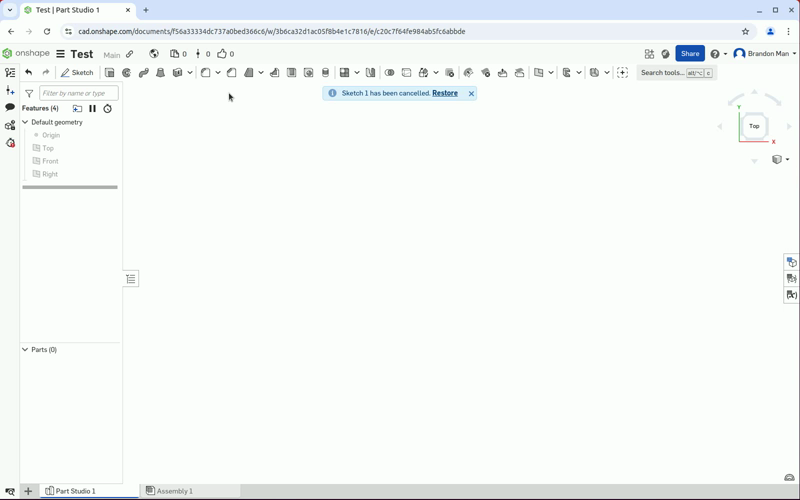
mouse_move(73, 352)
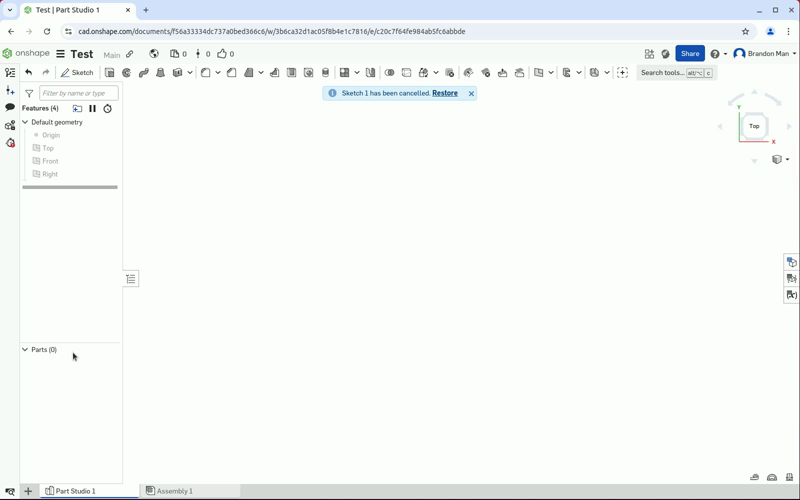
key(y)
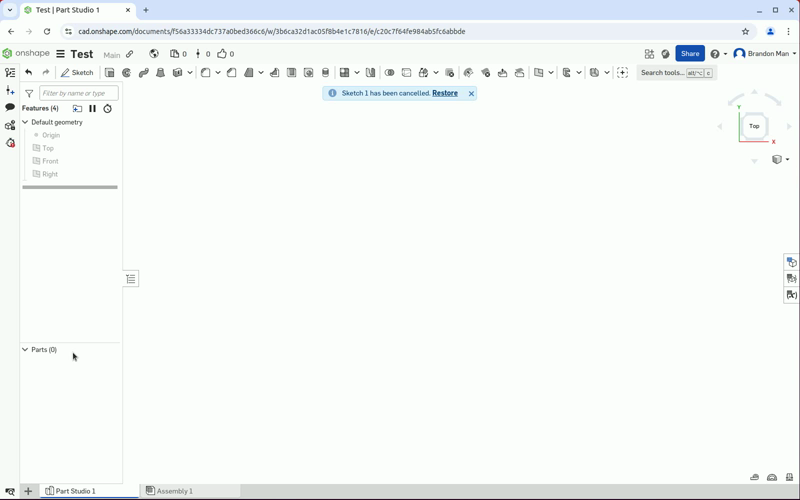
key(shift+p)
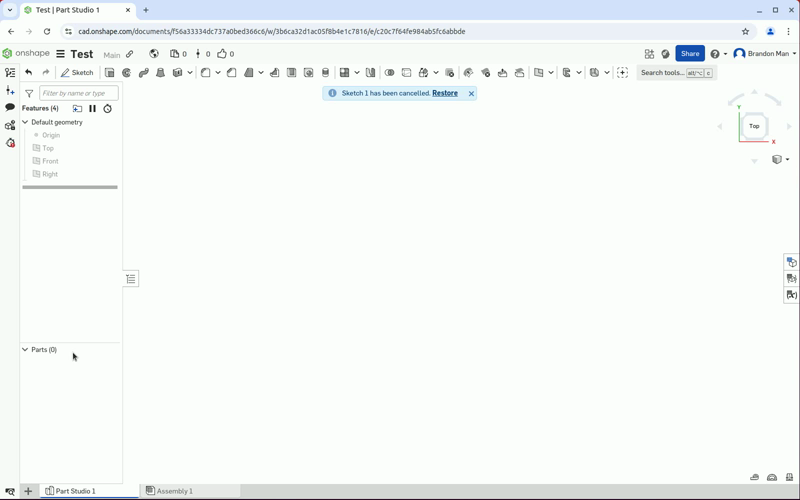
key(space)
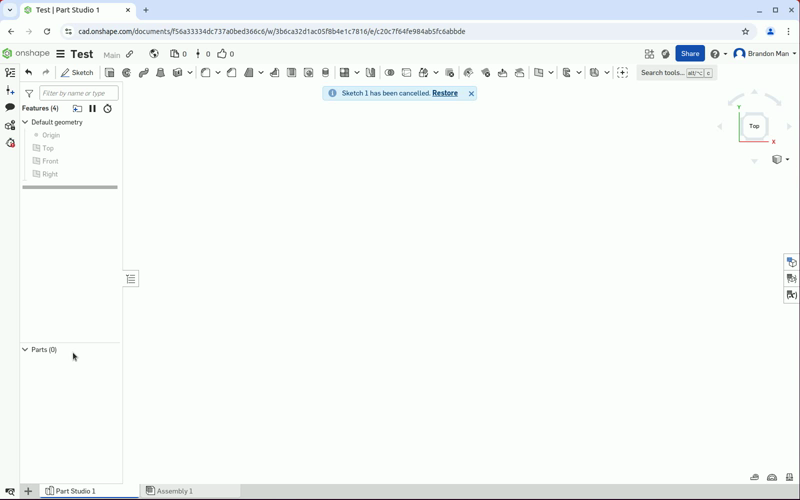
key_down(shift)
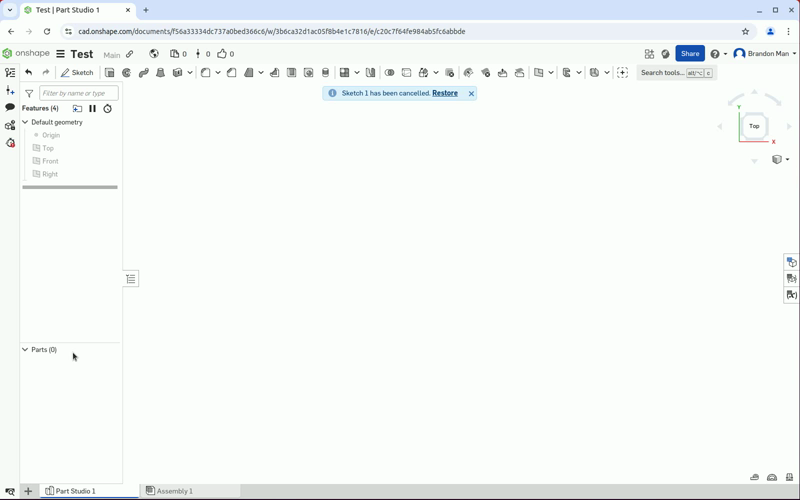
key(up)
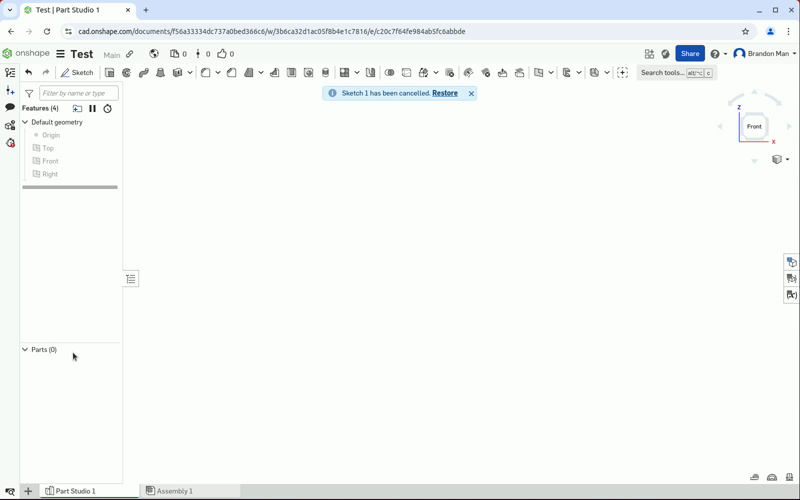
key_up(shift)
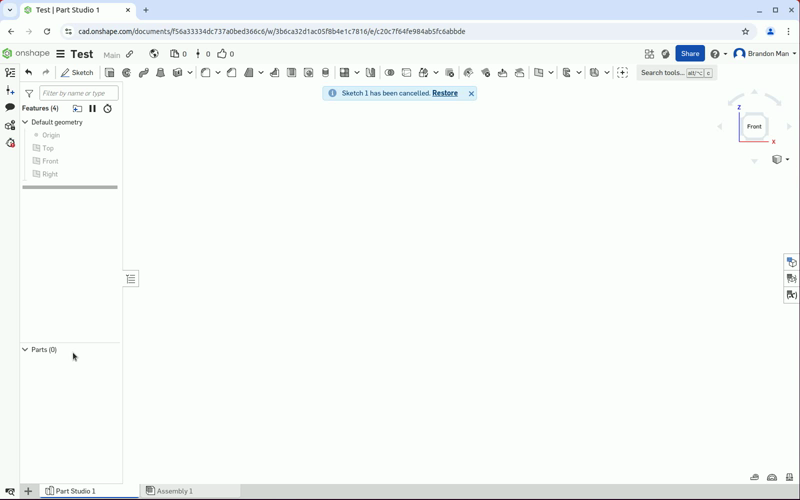
key(space)
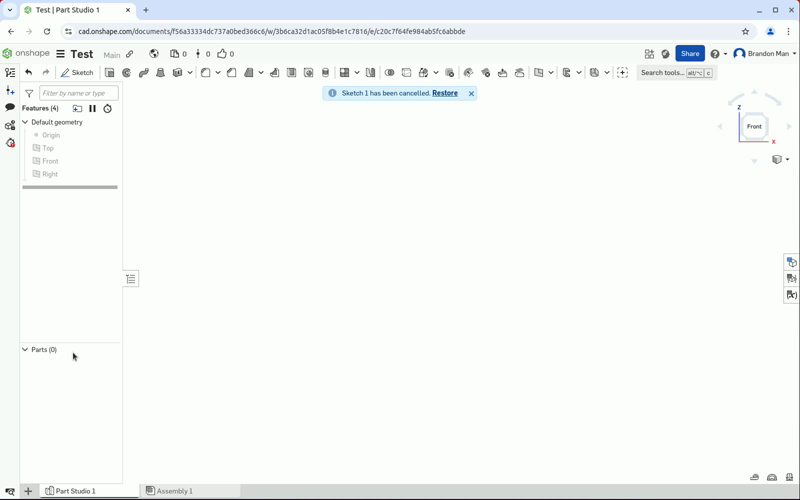
key_down(shift)
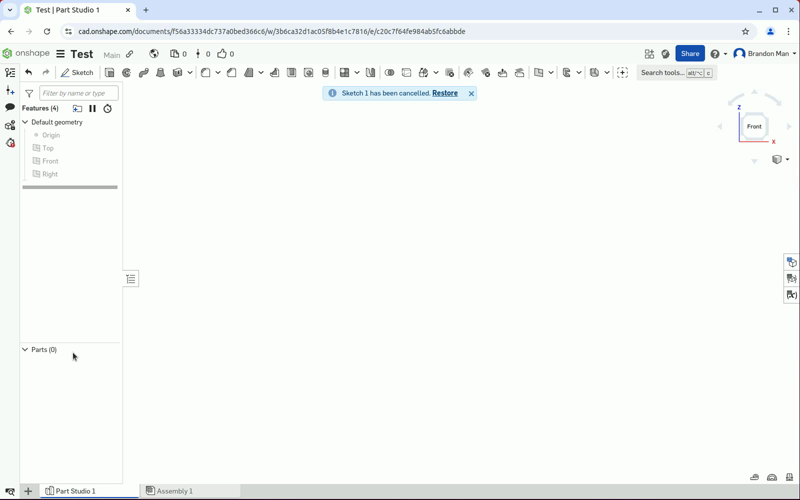
key(left)
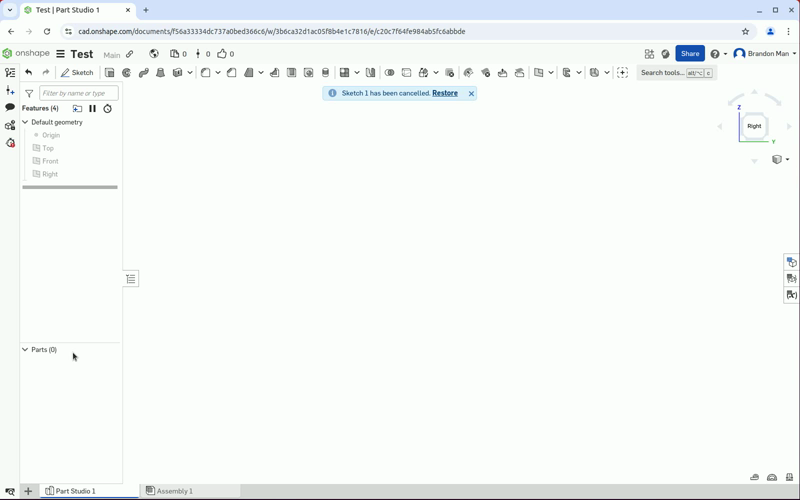
key_up(shift)
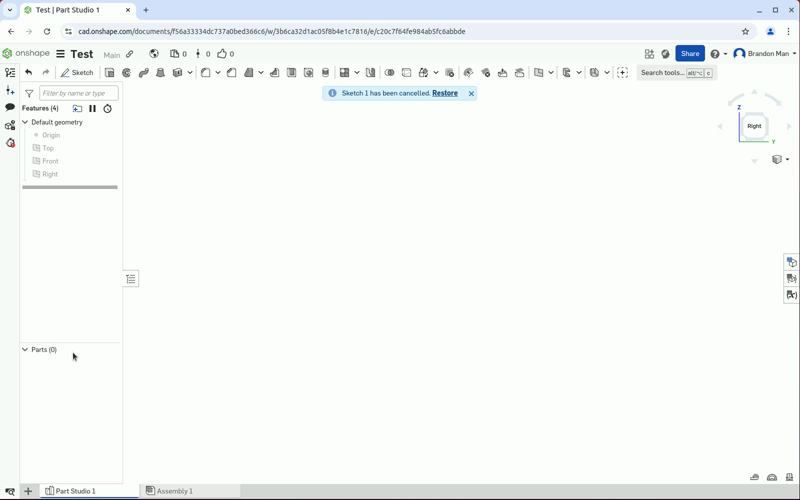
mouse_move(73, 352)
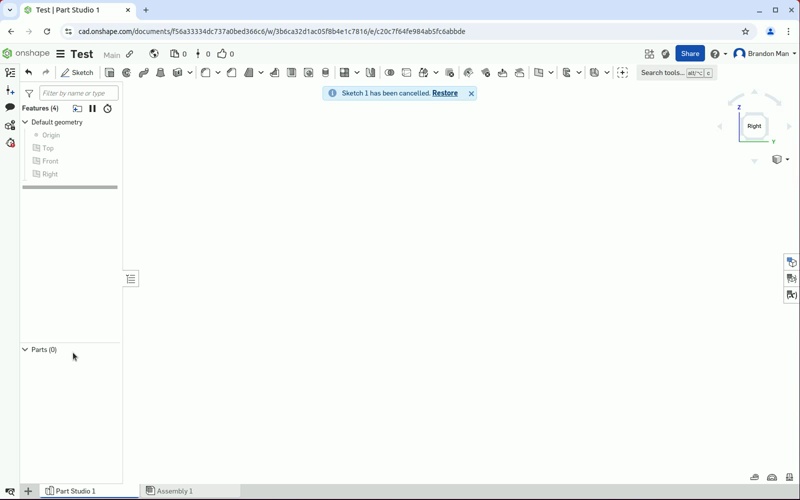
key(shift+y)
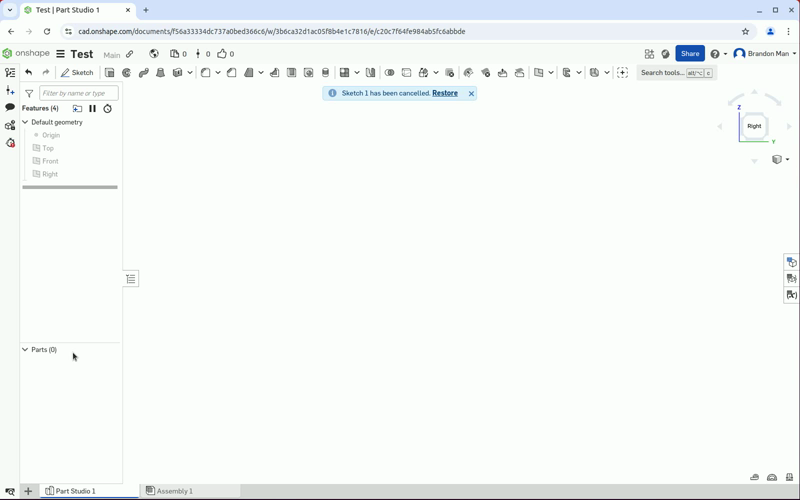
key(shift+s)
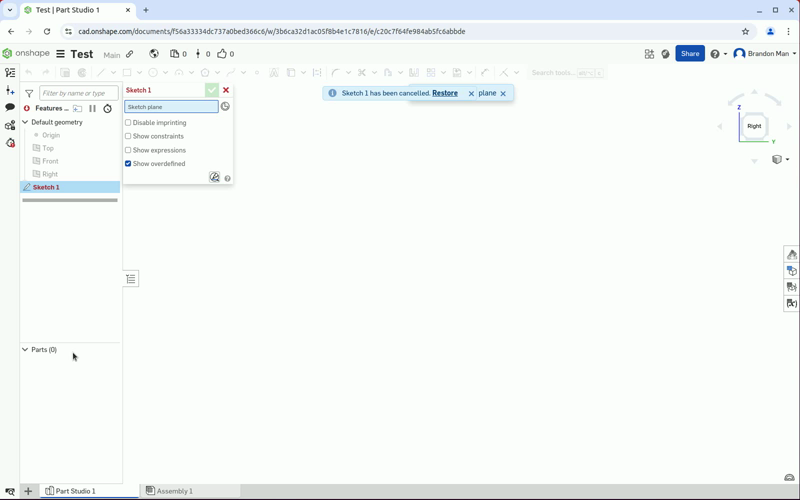
mouse_move(73, 176)
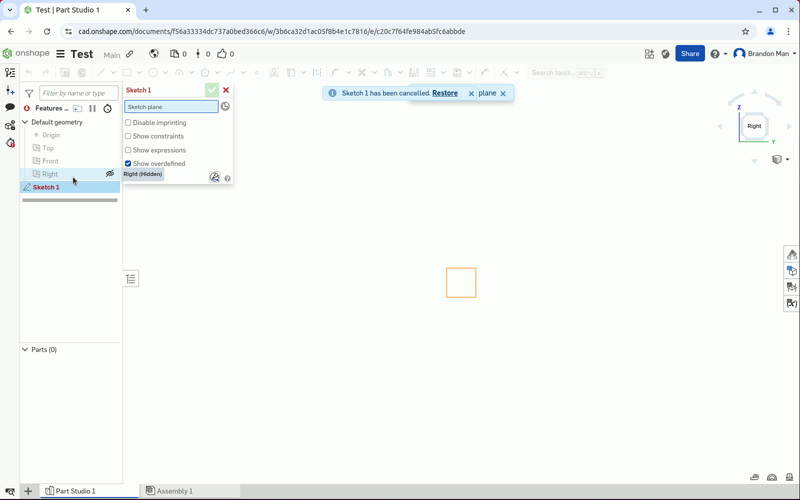
click(73, 176)
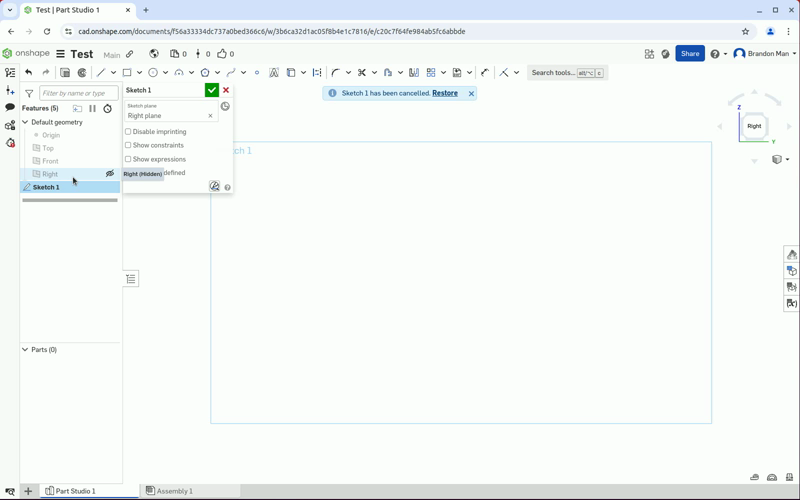
mouse_move(73, 352)
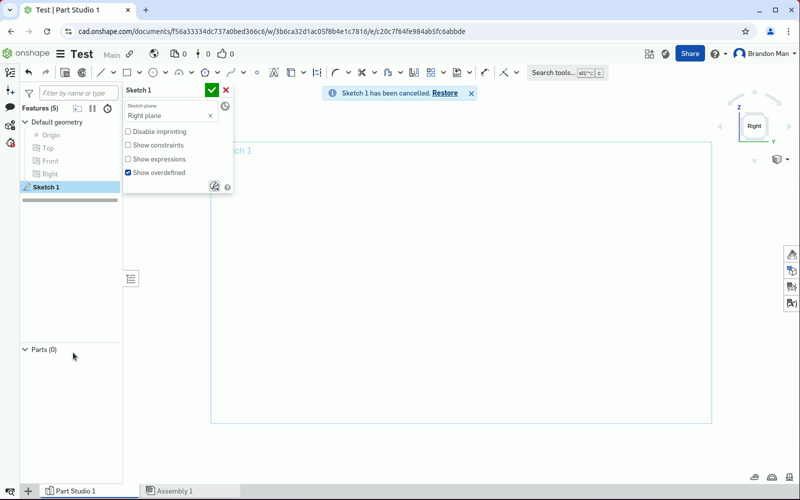
key(y)
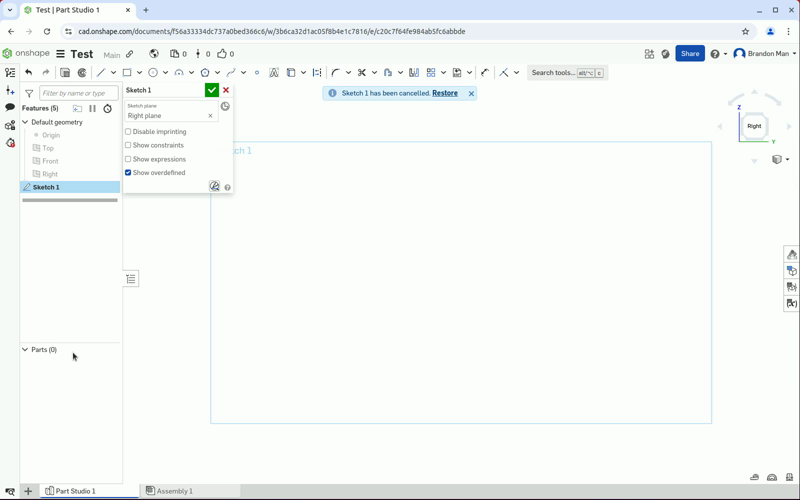
key(c)
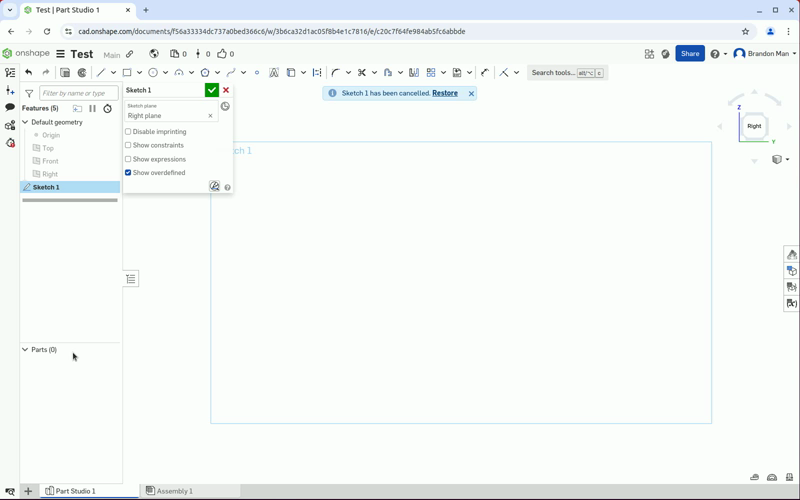
key_down(shift)
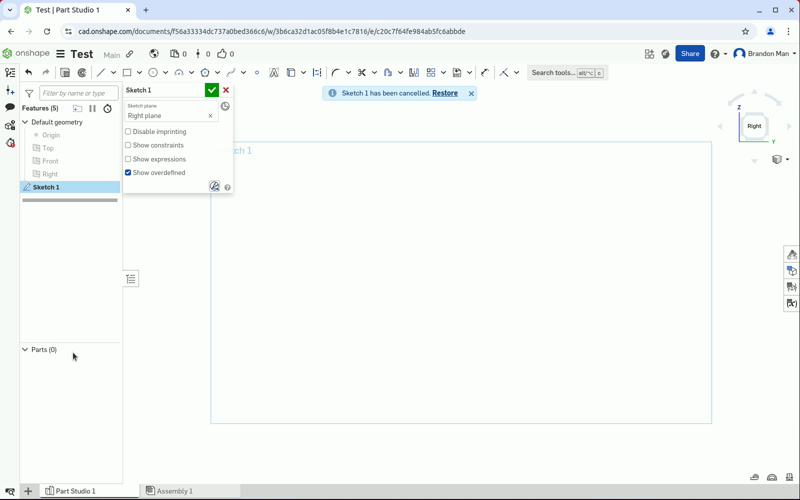
mouse_move(461, 282)
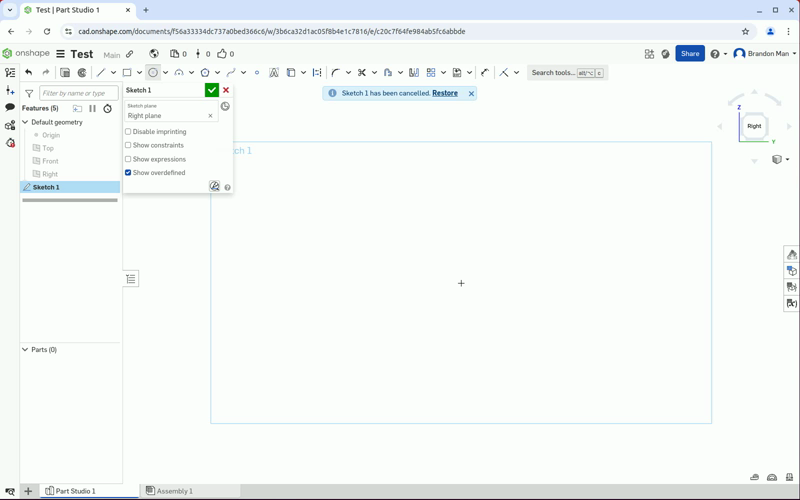
click(461, 282)
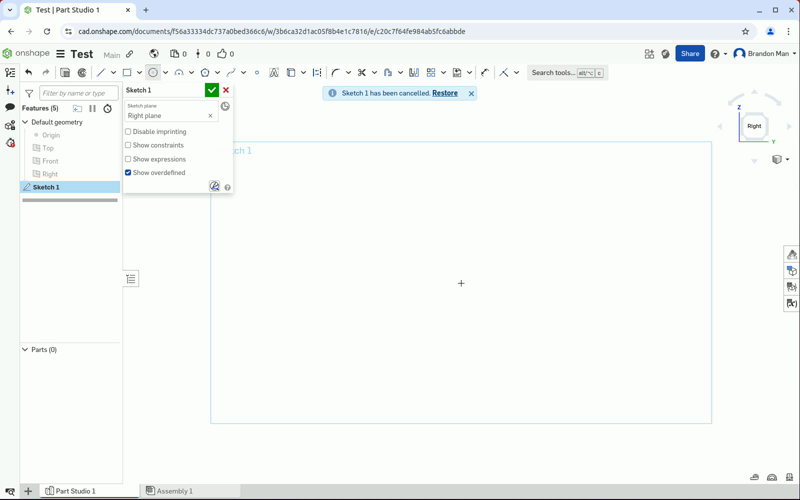
key_up(shift)
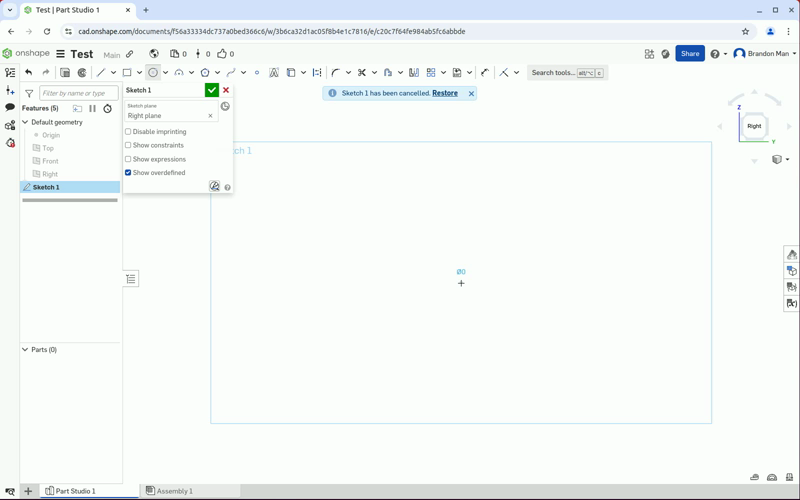
mouse_move(468, 282)
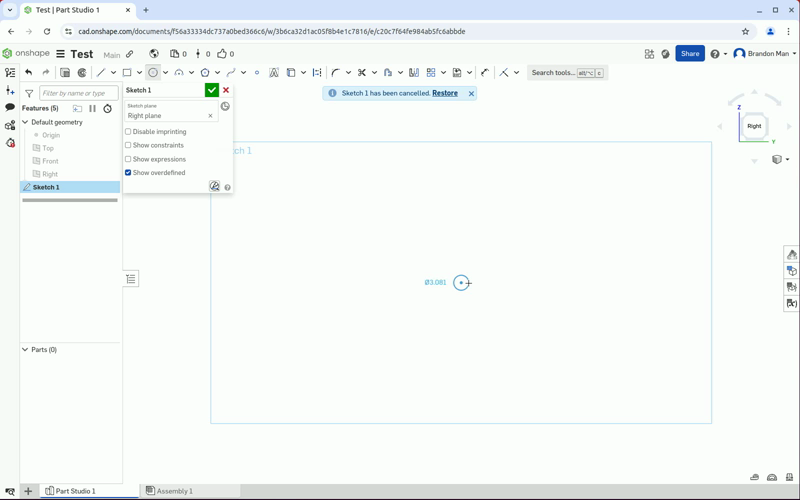
click(468, 282)
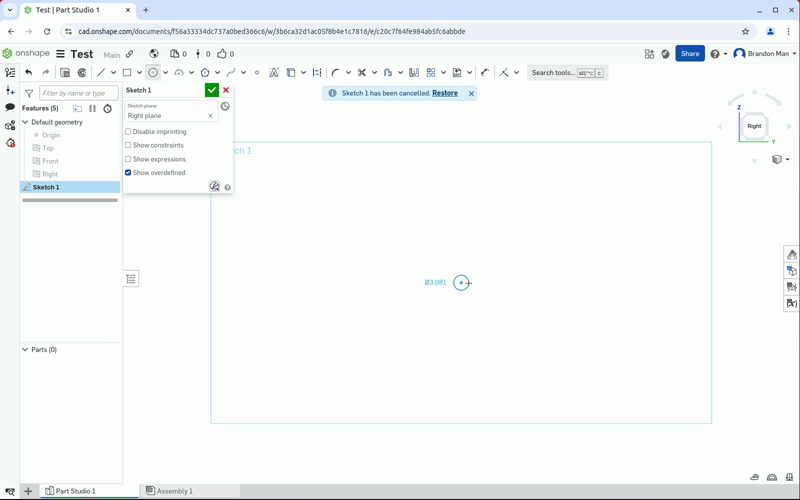
key(esc)
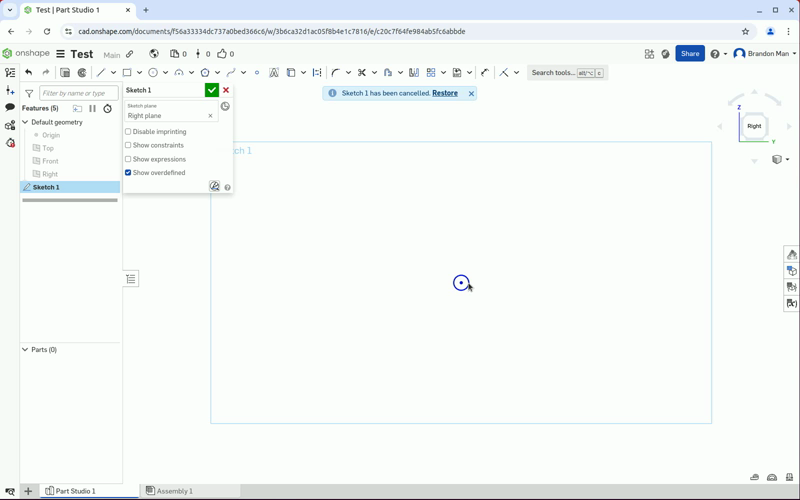
mouse_move(467, 280)
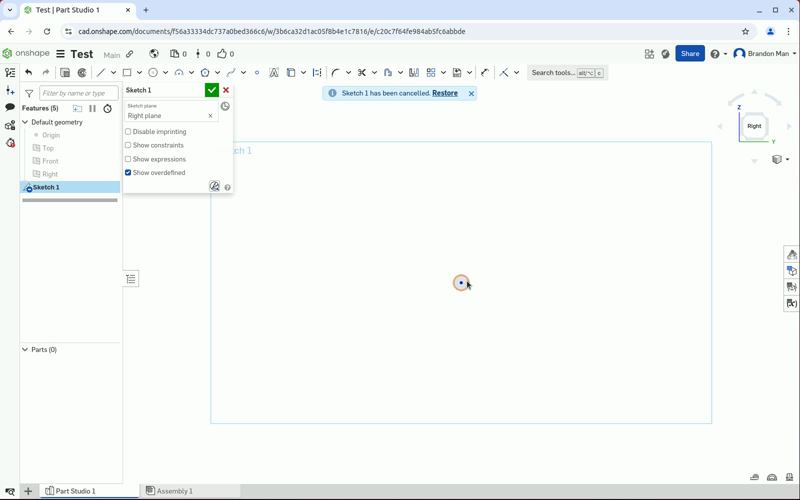
scroll(6)
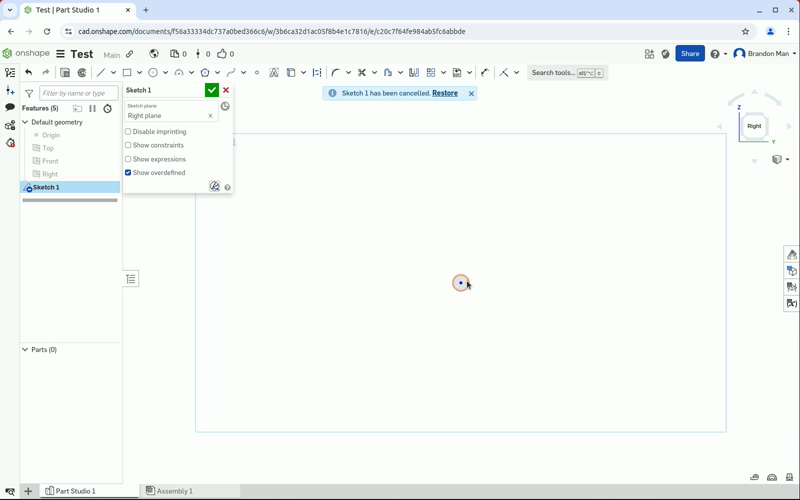
scroll(6)
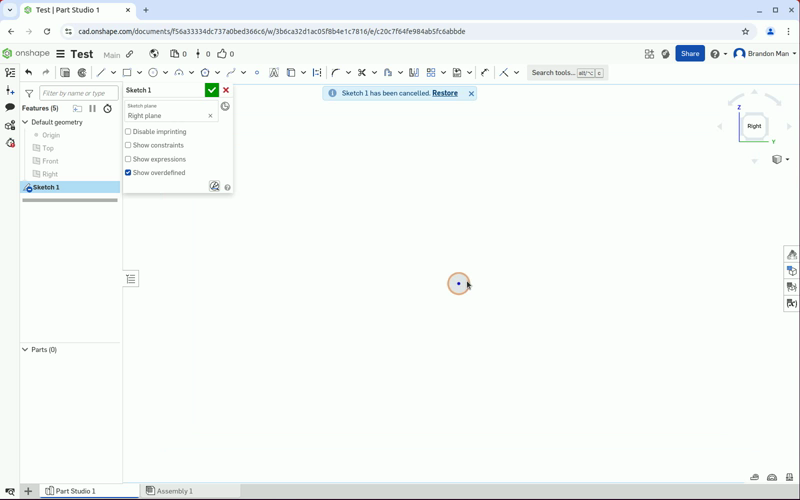
scroll(6)
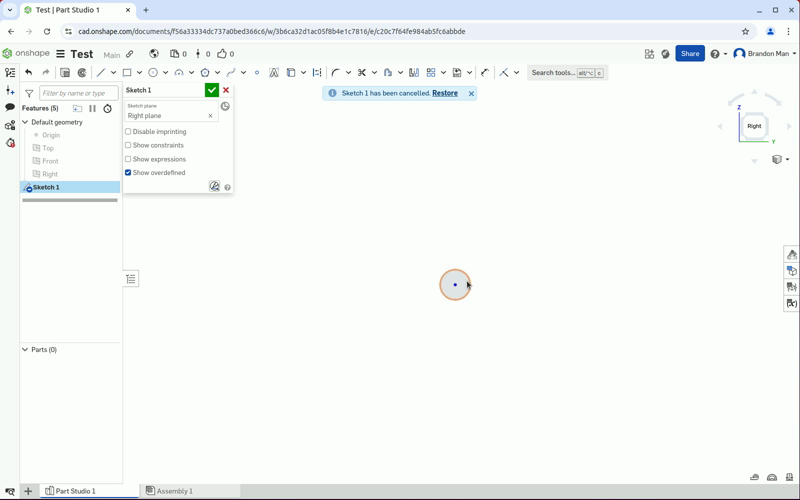
scroll(6)
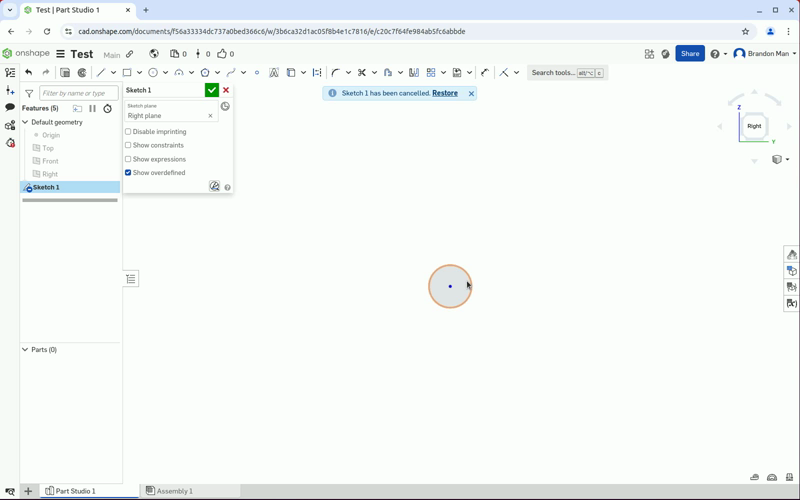
scroll(6)
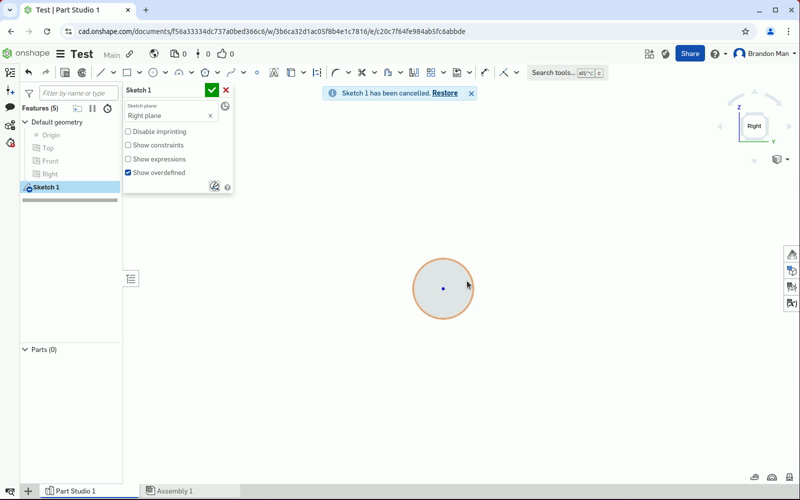
scroll(6)
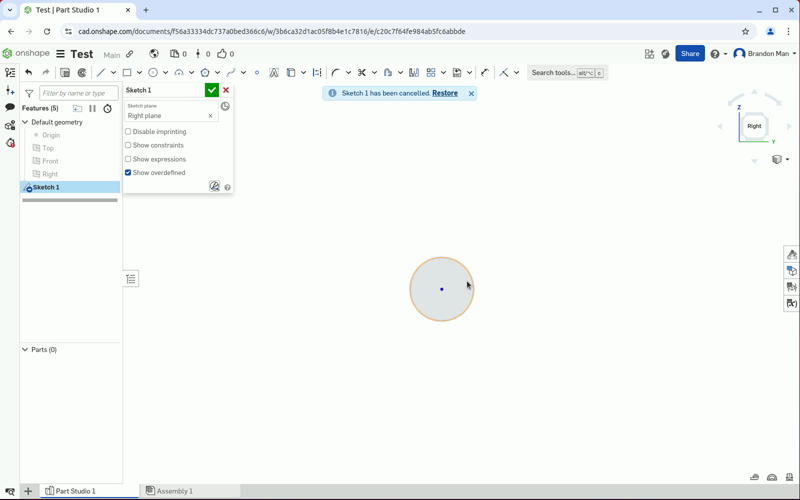
scroll(6)
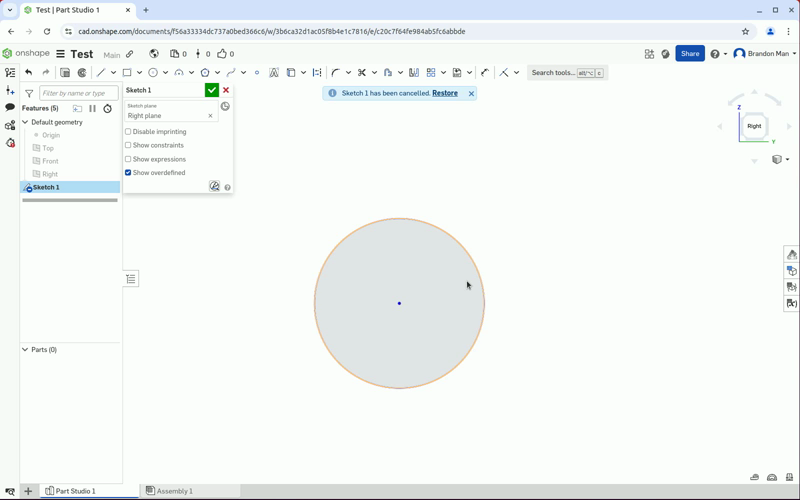
click(467, 280)
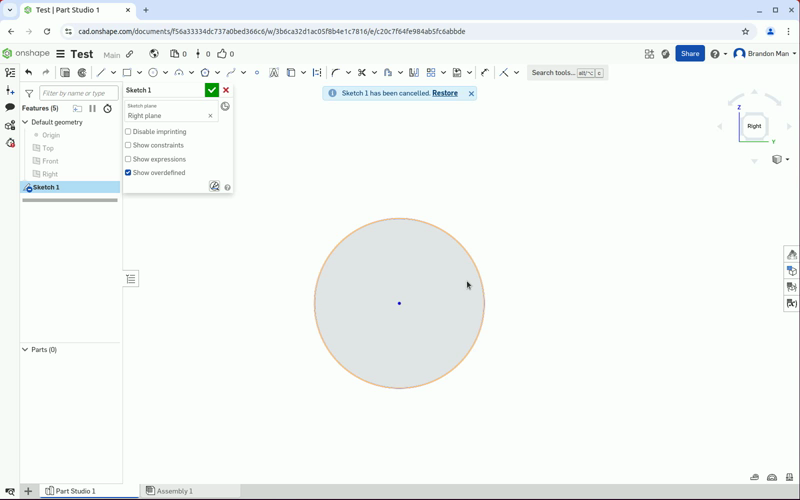
scroll(-6)
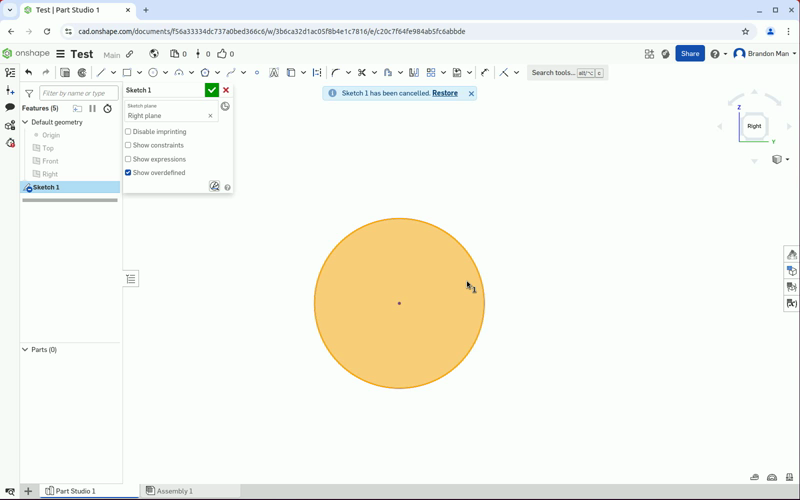
scroll(-6)
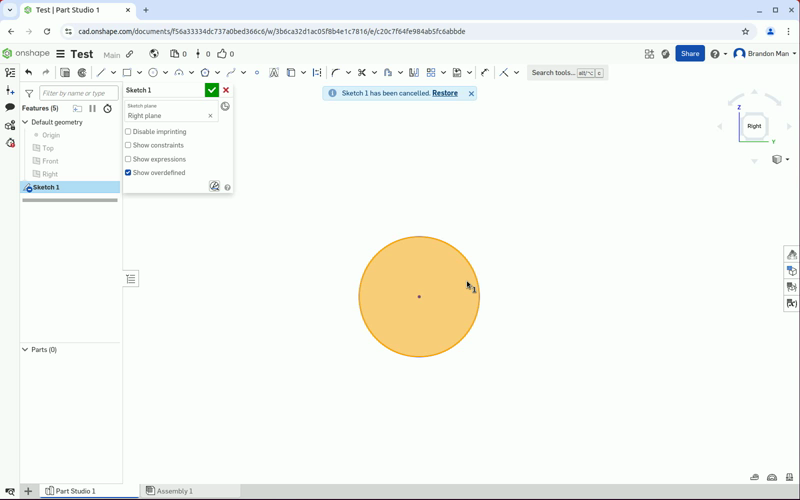
scroll(-6)
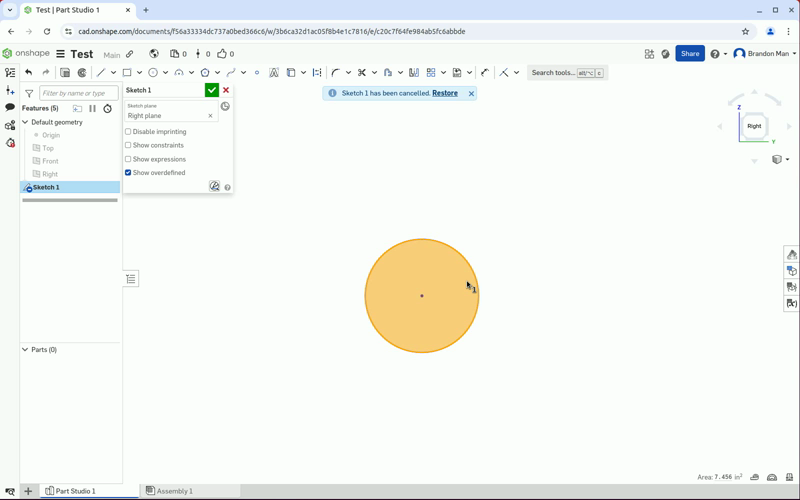
scroll(-6)
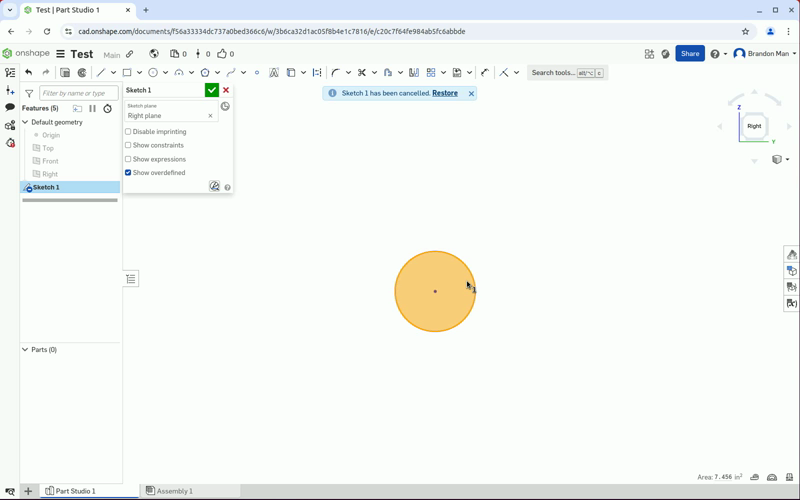
scroll(-6)
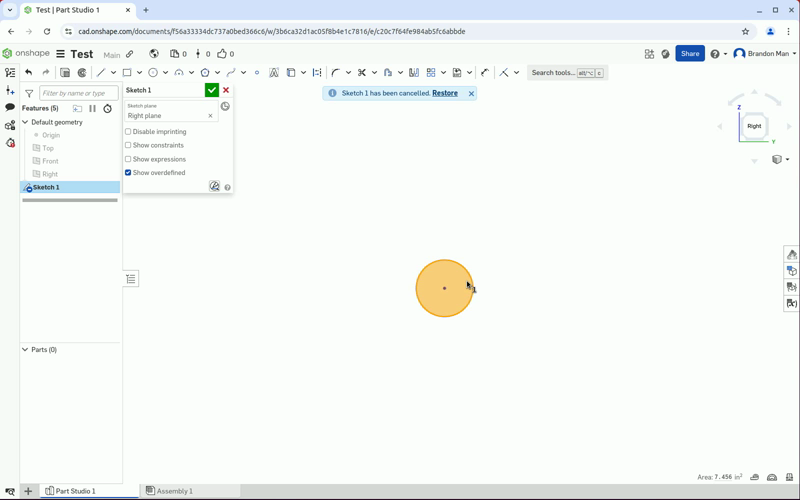
scroll(-6)
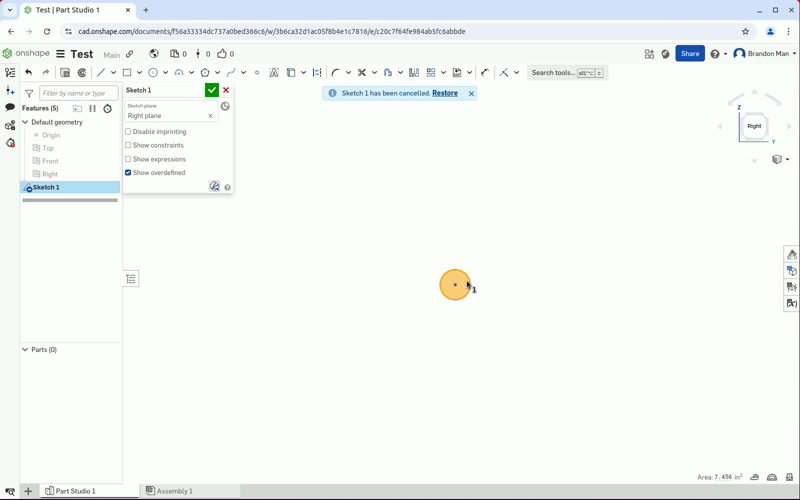
scroll(-6)
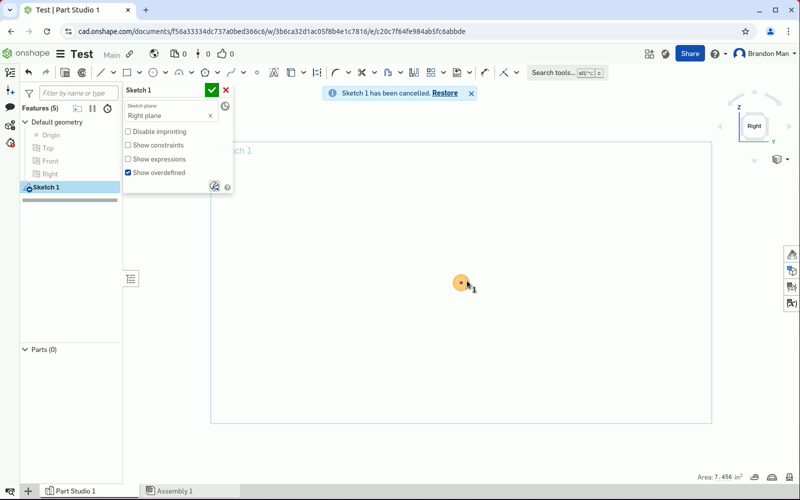
mouse_move(73, 352)
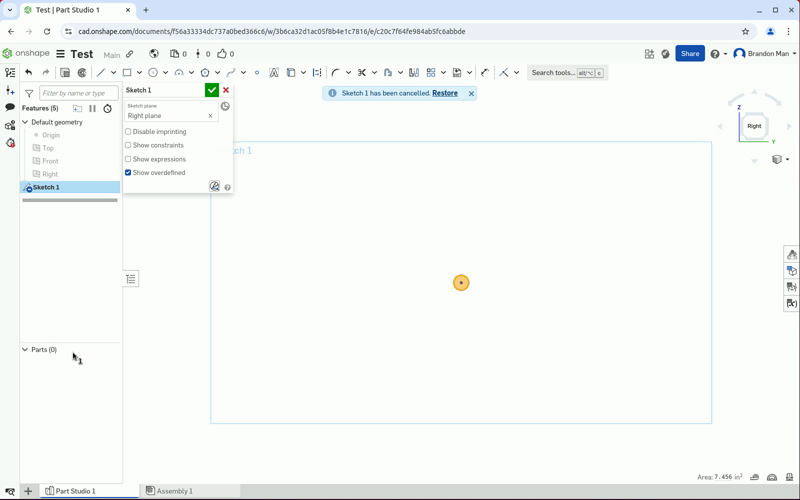
key(shift+y)
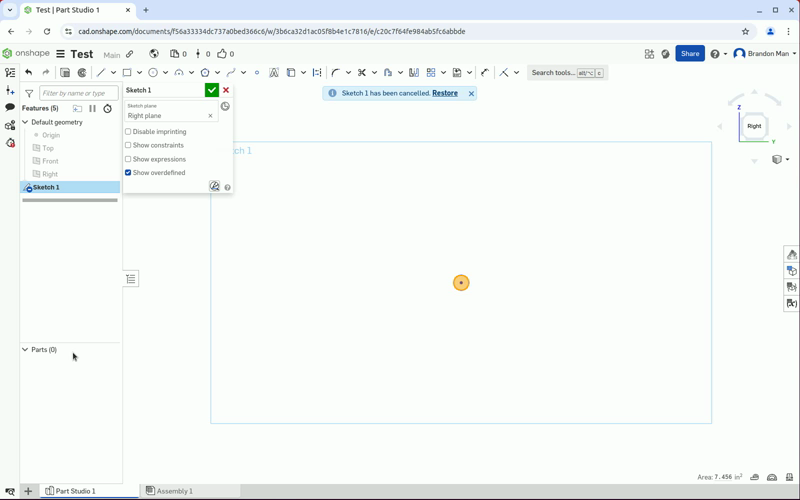
key(shift+e)
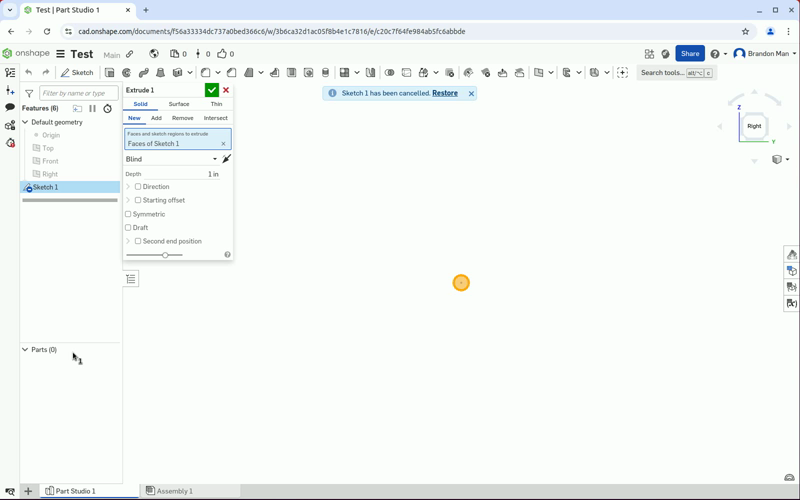
mouse_move(143, 106)
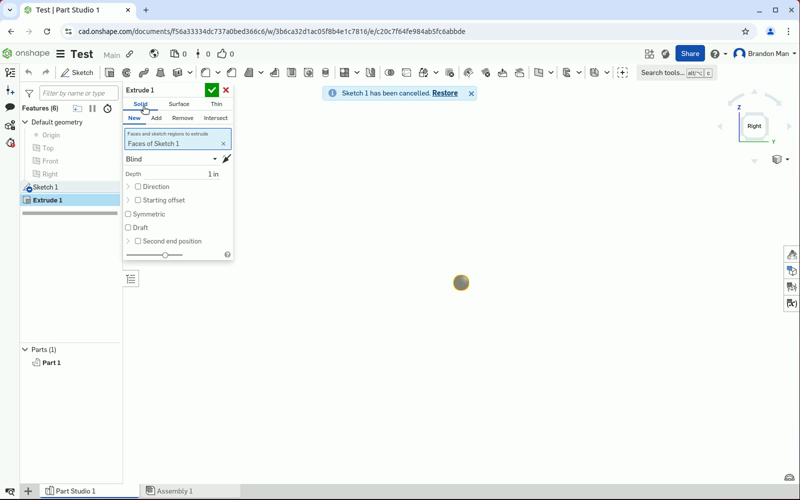
click(143, 106)
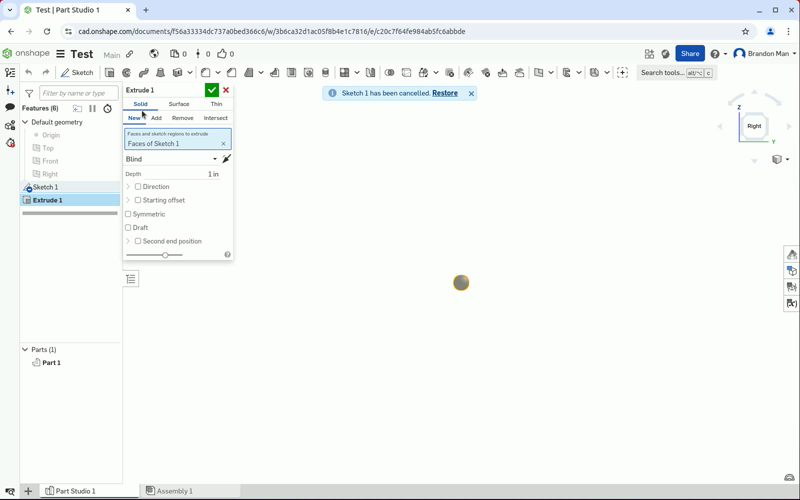
mouse_move(137, 120)
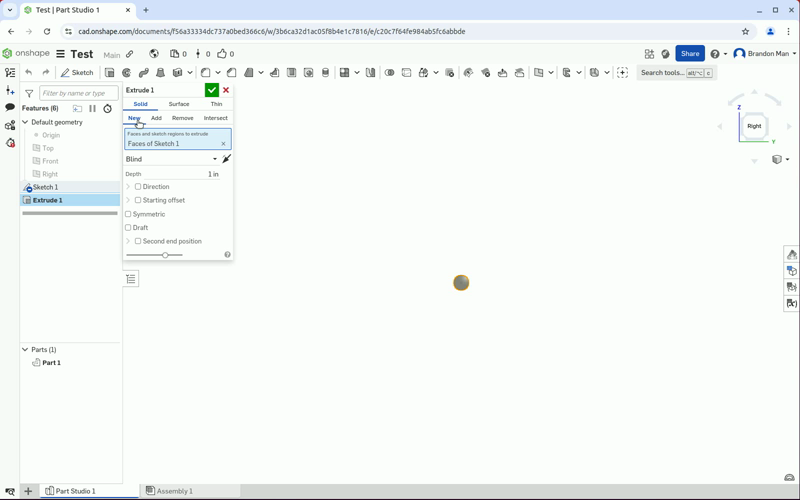
click(137, 120)
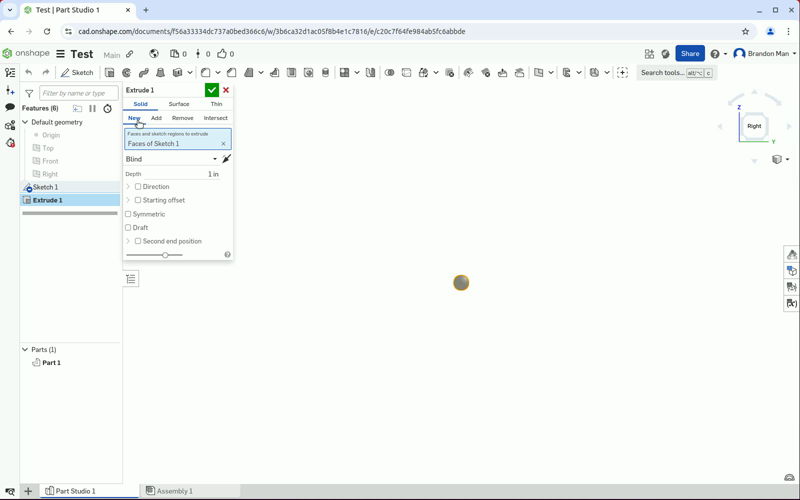
key(tab, 4)
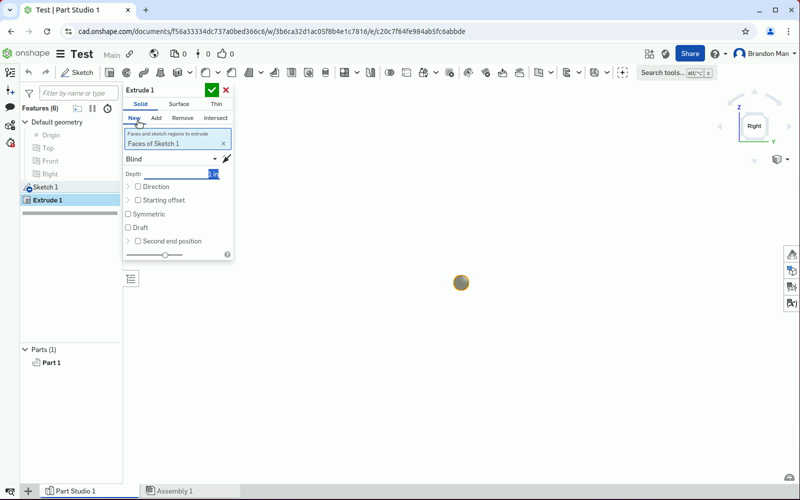
text(23.108)
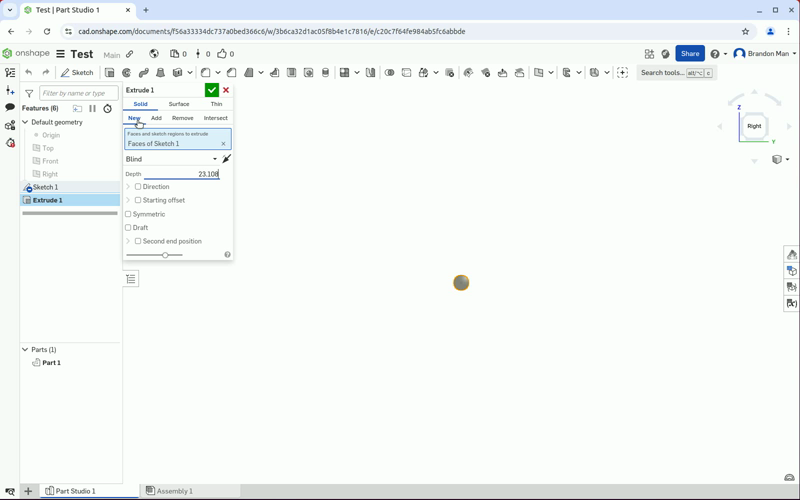
key(enter)
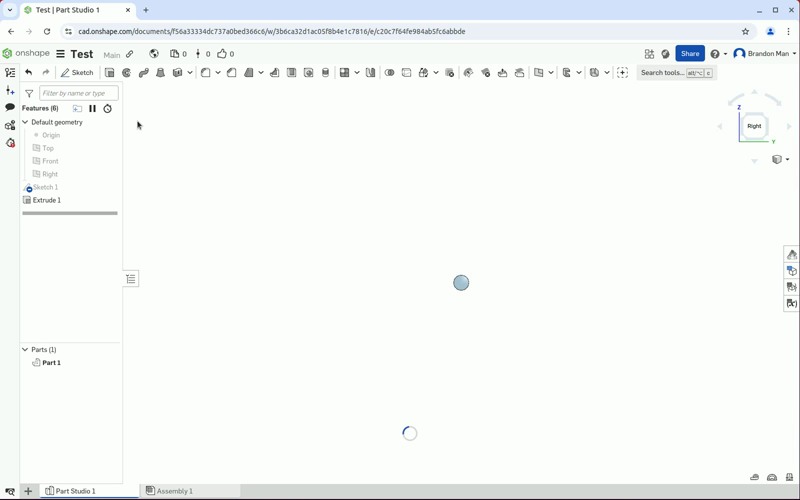
key(shift+h)
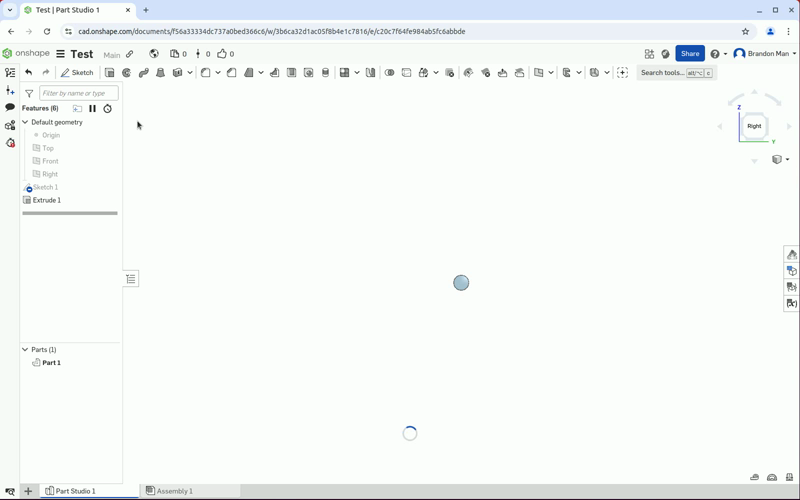
key(shift+h)
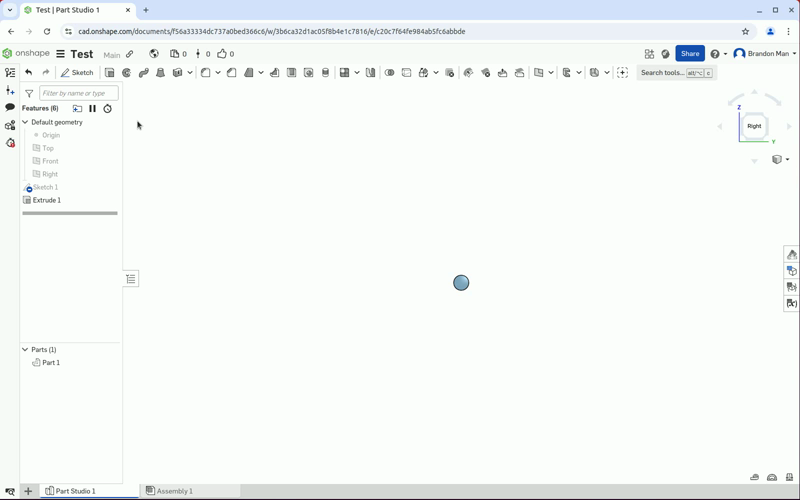
mouse_move(73, 189)
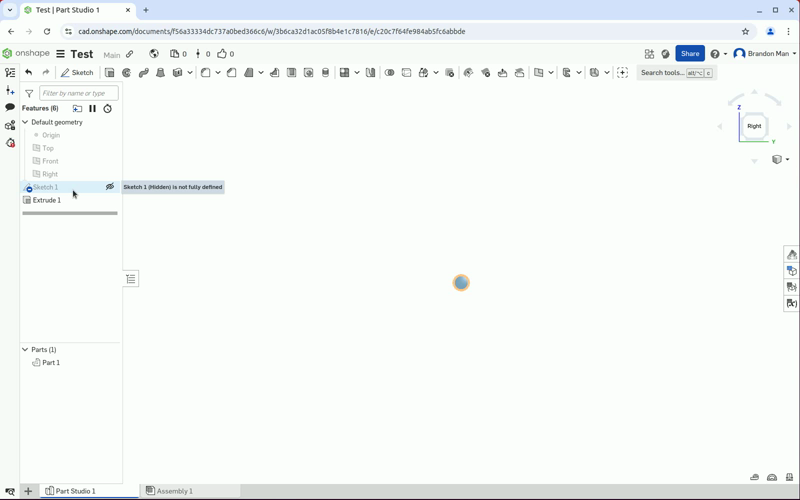
click(73, 189)
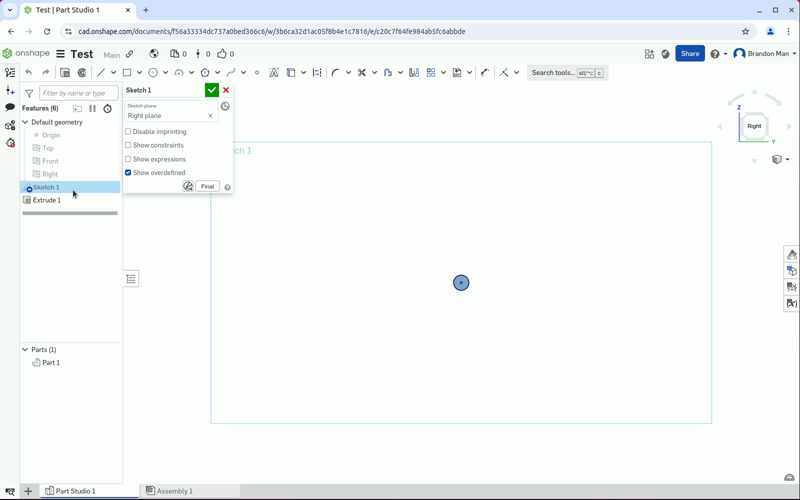
mouse_move(229, 92)
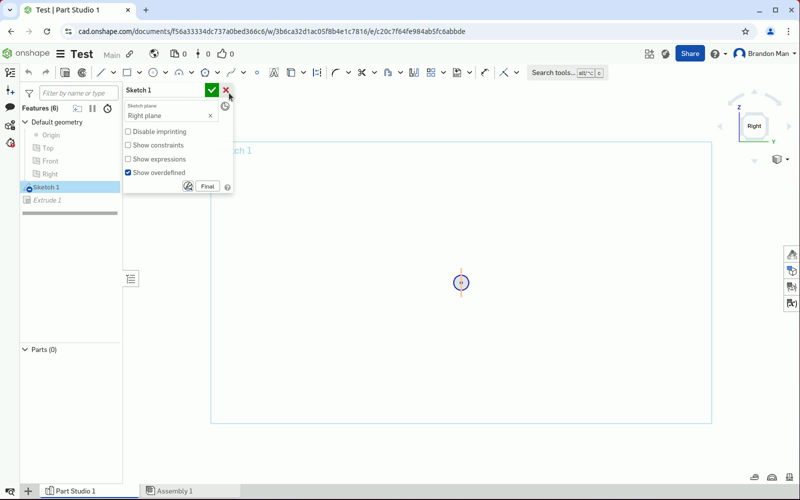
click(229, 92)
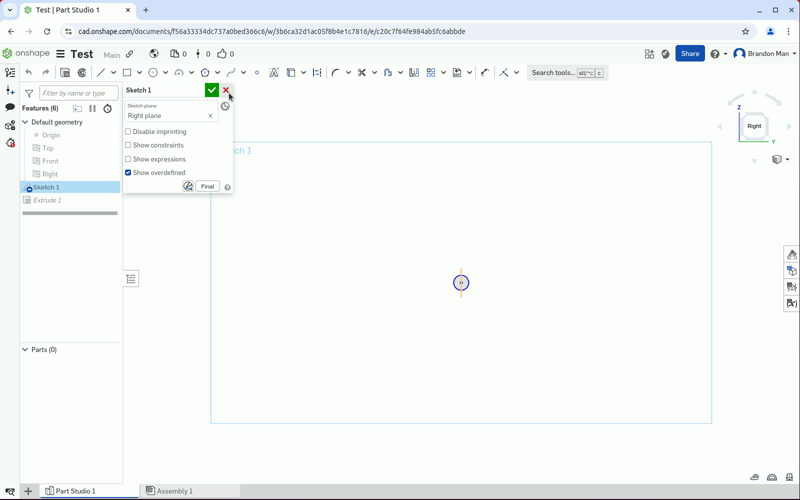
key(shift+s)
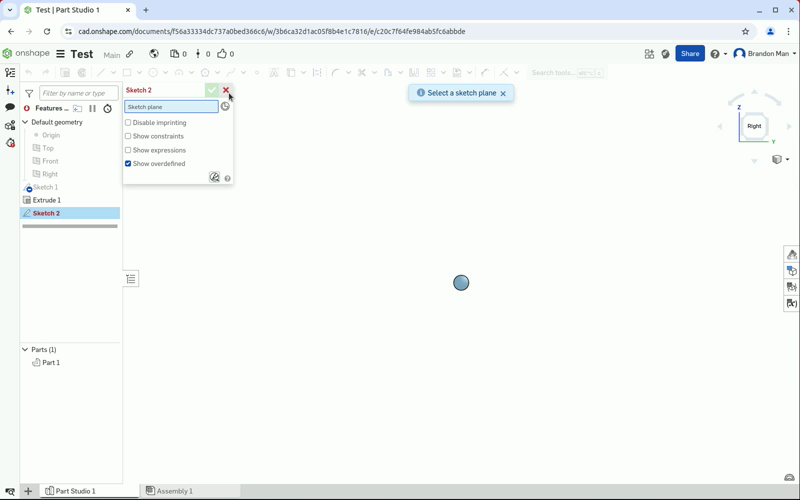
mouse_move(73, 176)
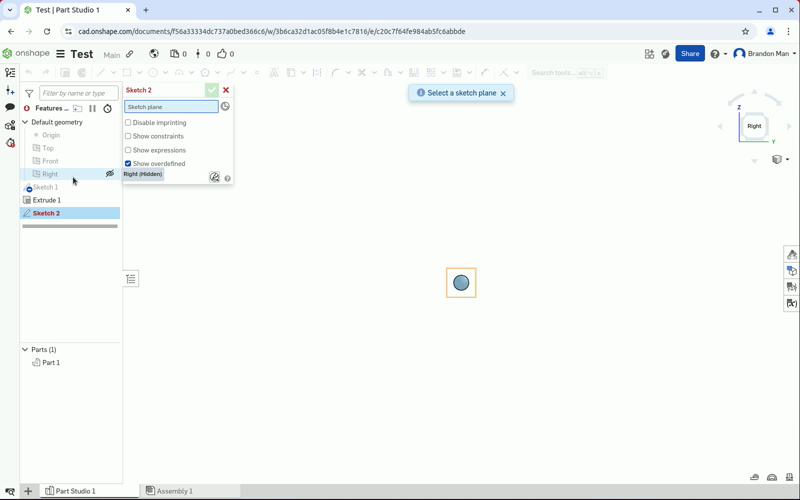
click(73, 176)
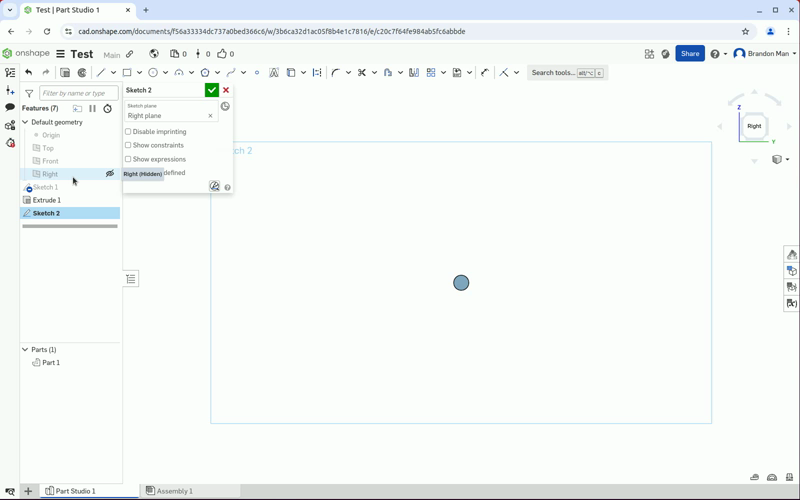
mouse_move(73, 352)
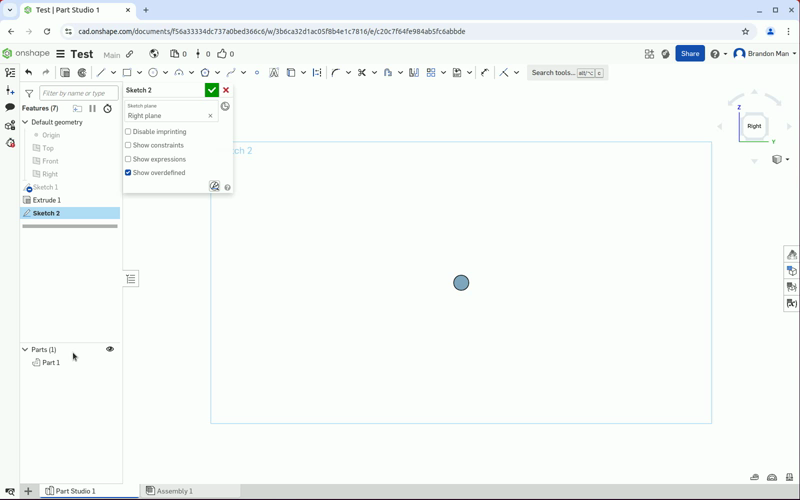
key(y)
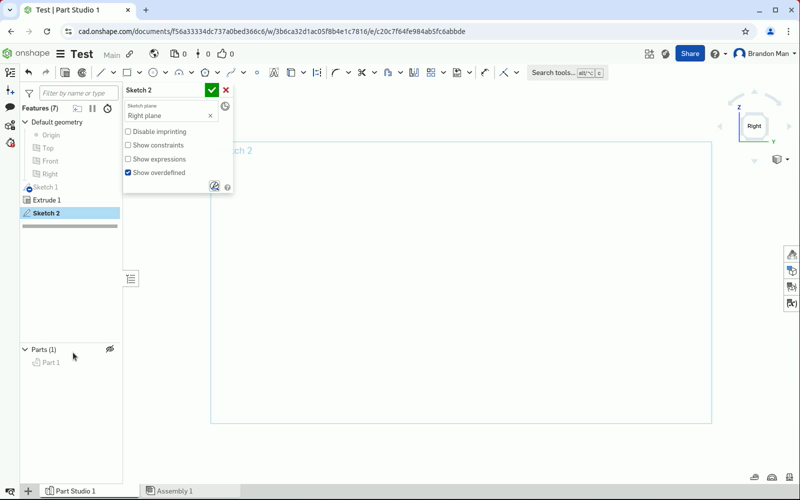
key(c)
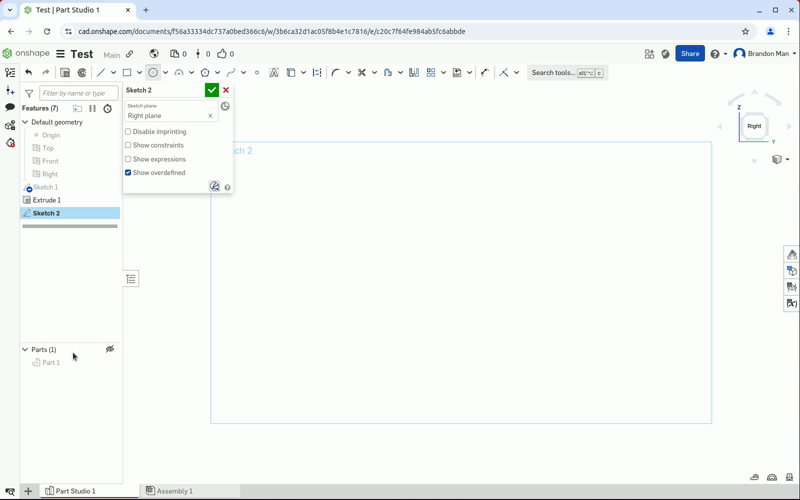
key_down(shift)
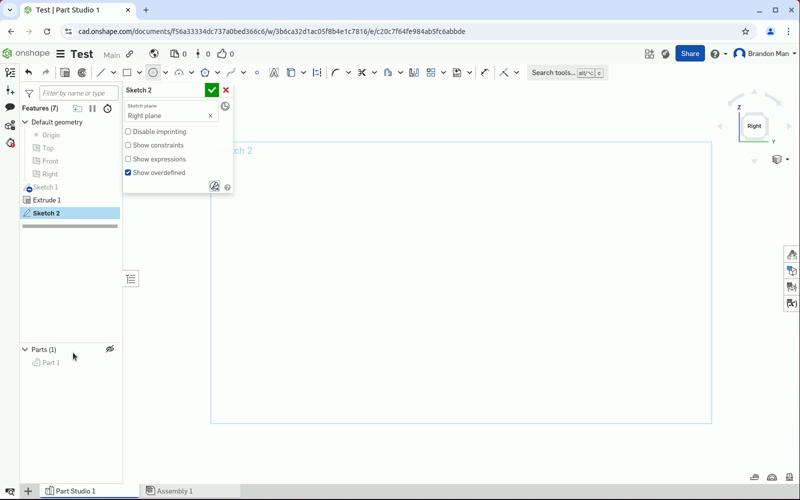
mouse_move(461, 282)
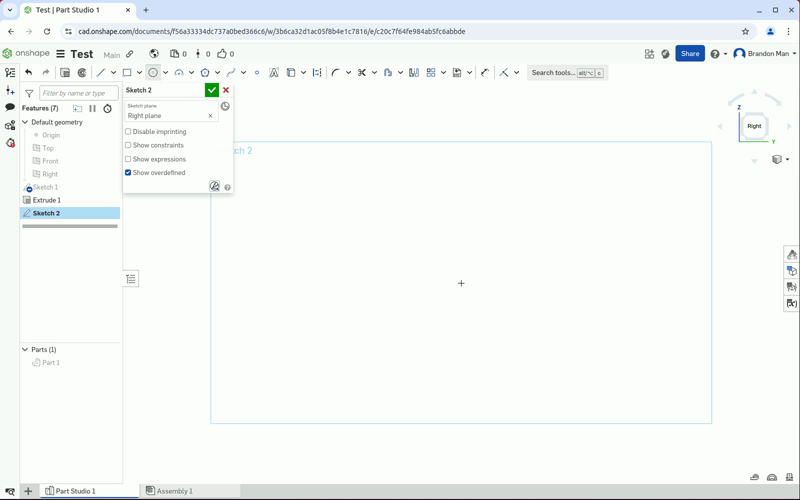
click(461, 282)
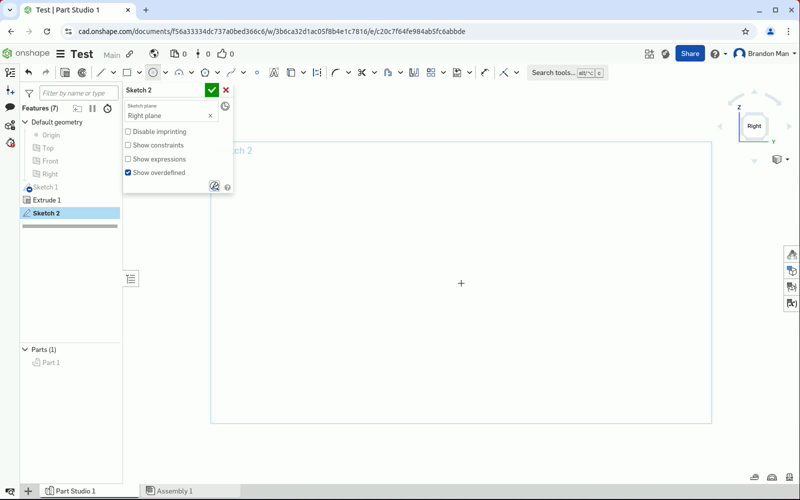
key_up(shift)
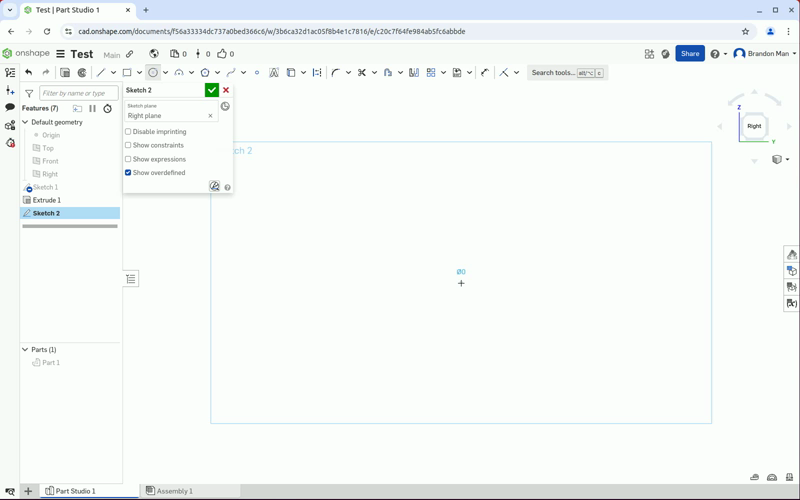
mouse_move(468, 282)
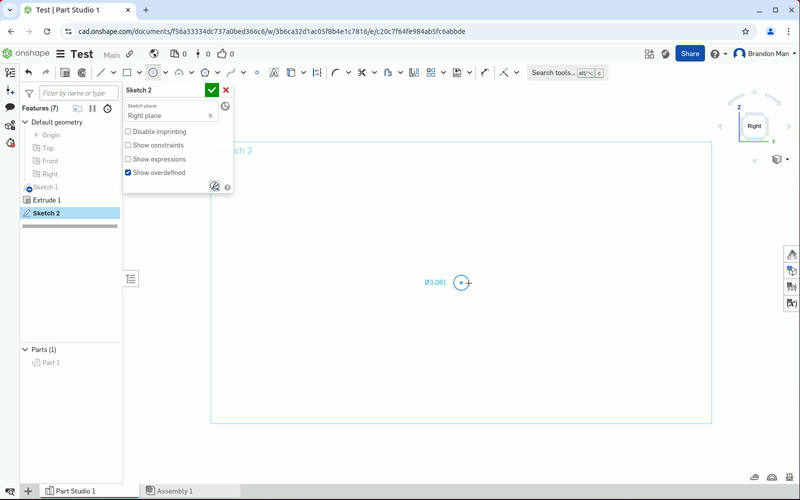
click(468, 282)
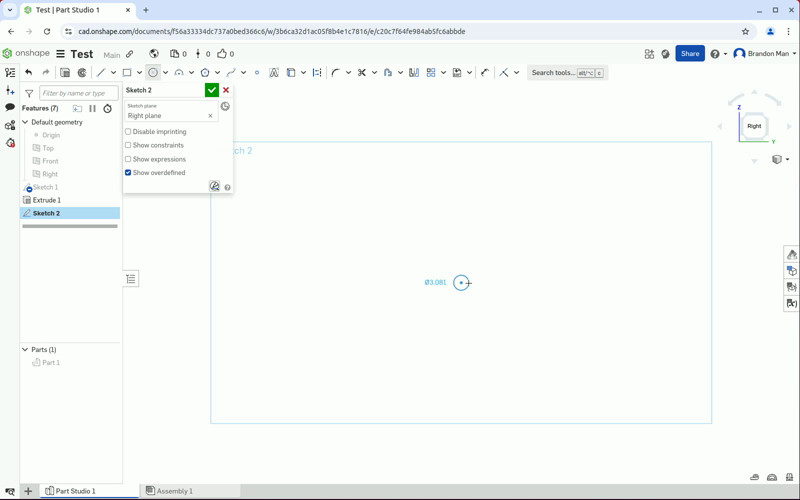
key(esc)
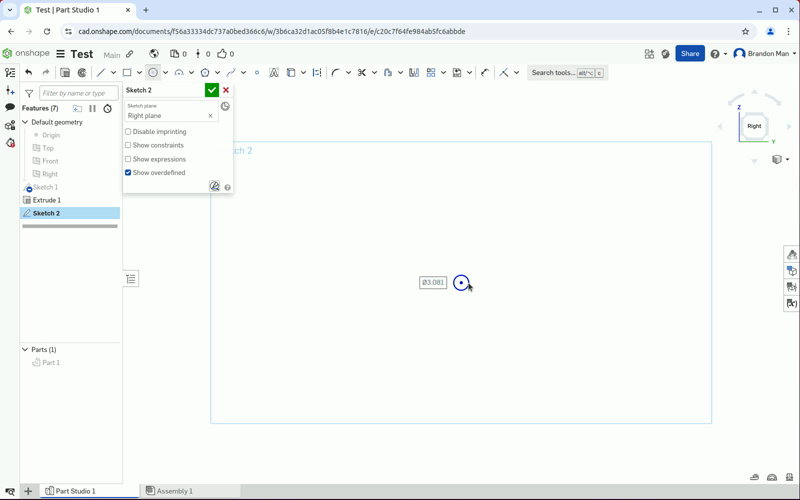
mouse_move(459, 278)
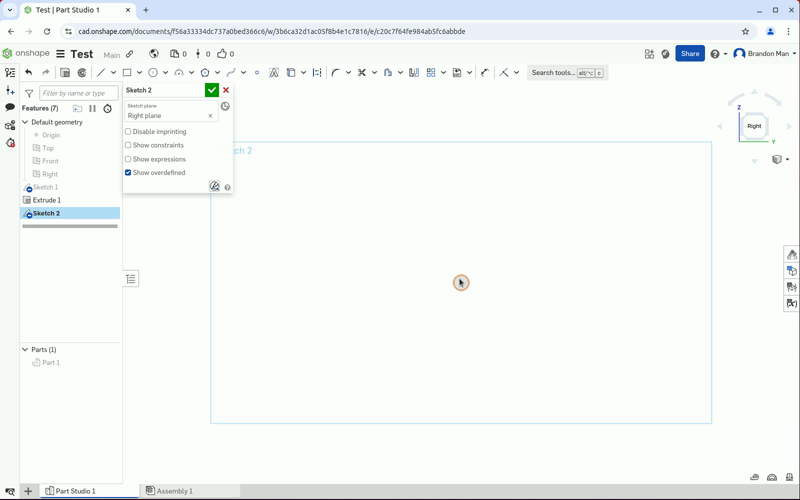
scroll(6)
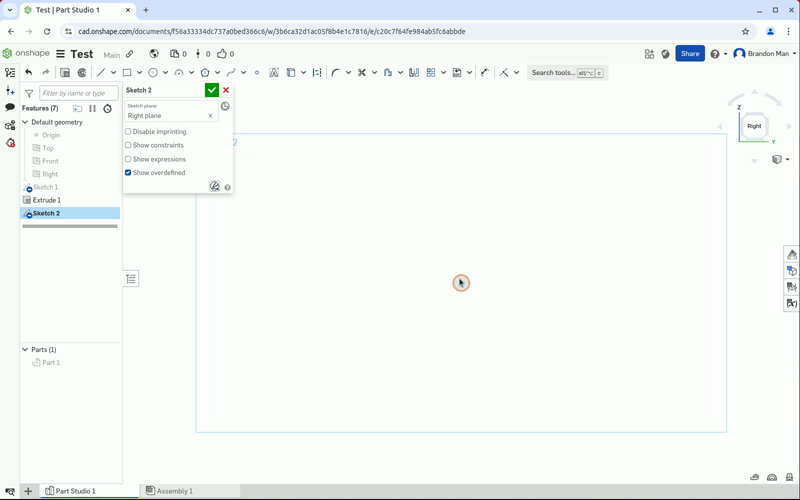
scroll(6)
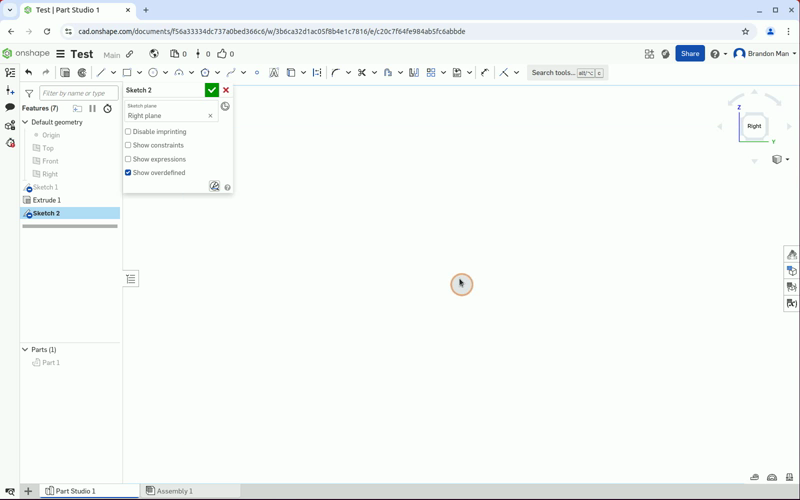
scroll(6)
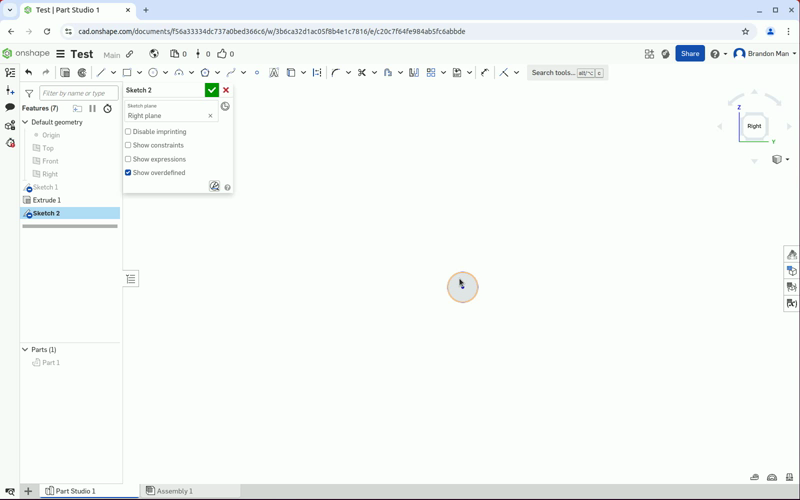
scroll(6)
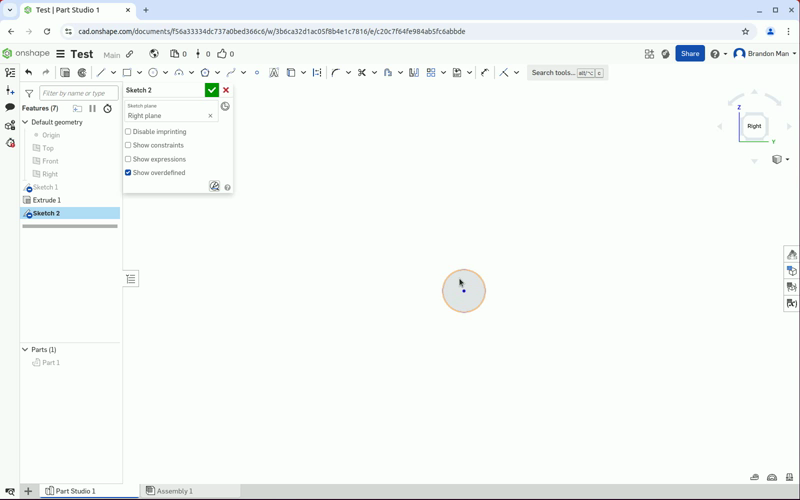
scroll(6)
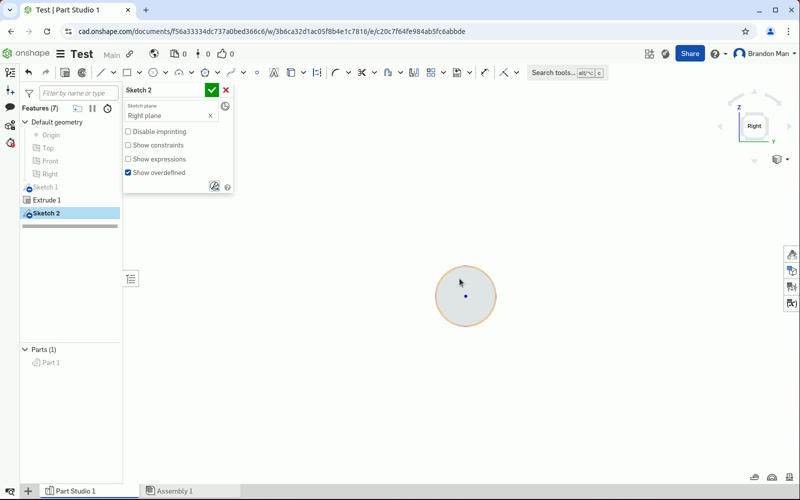
scroll(6)
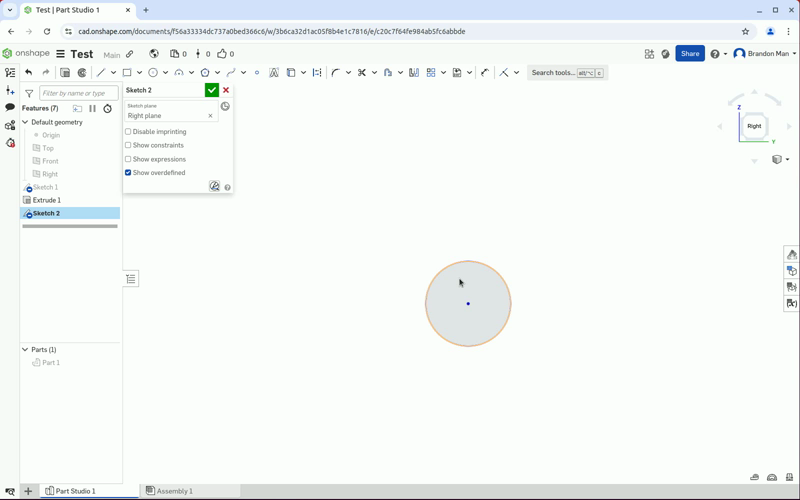
scroll(6)
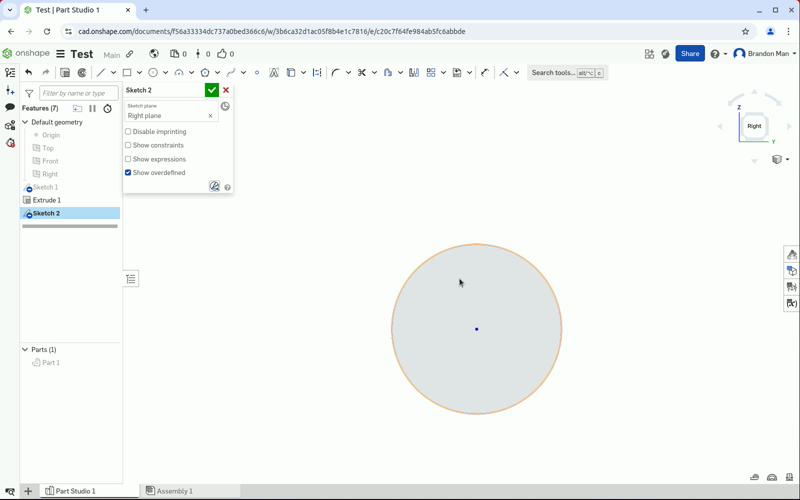
click(459, 278)
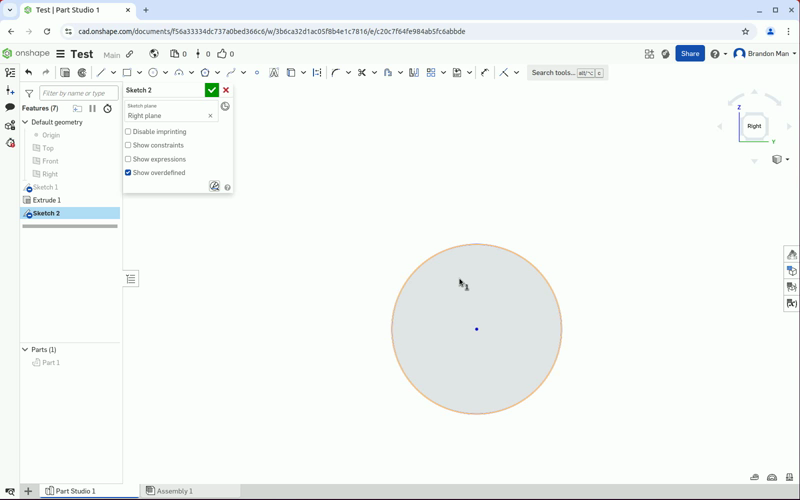
scroll(-6)
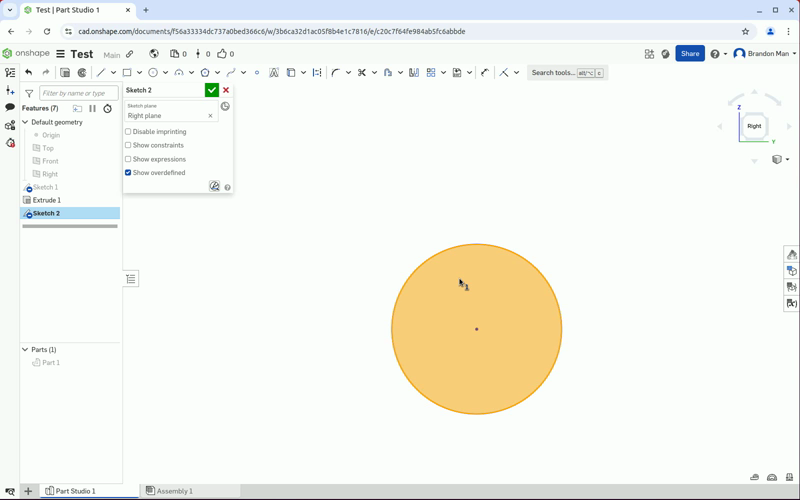
scroll(-6)
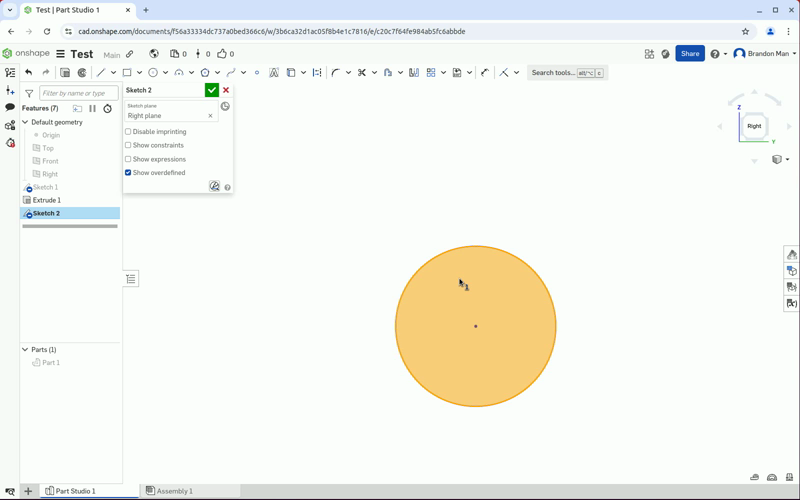
scroll(-6)
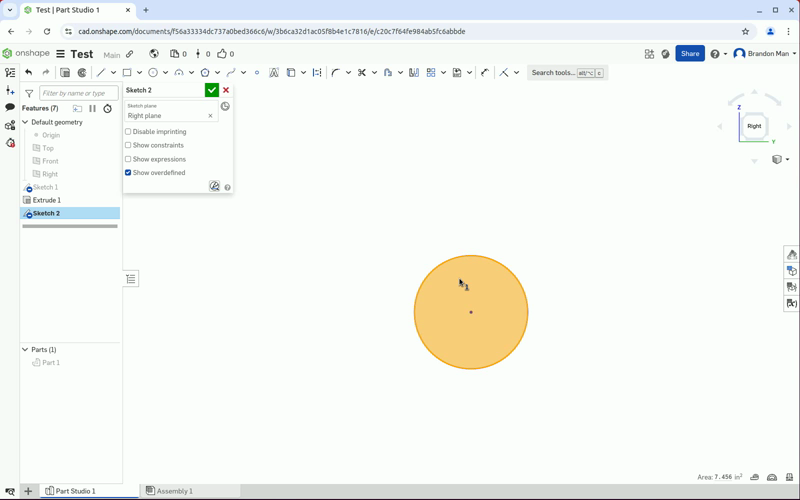
scroll(-6)
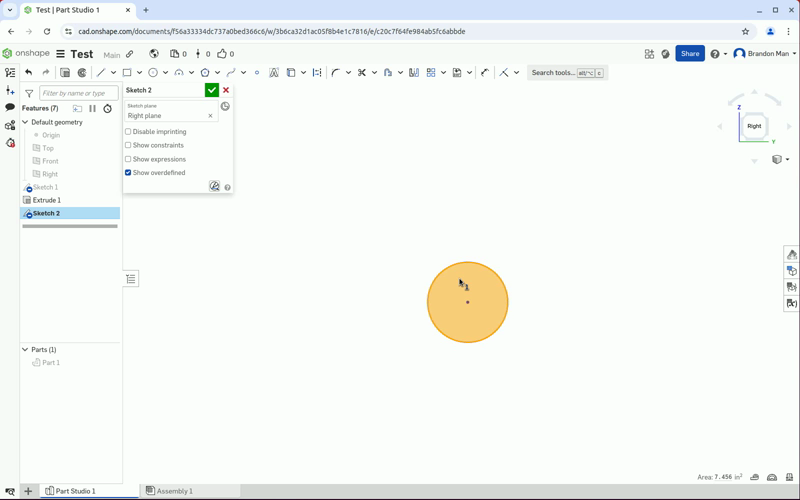
scroll(-6)
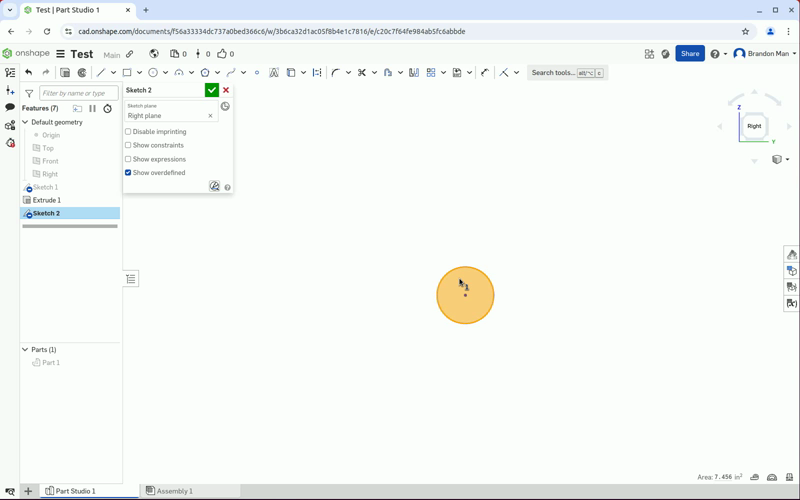
scroll(-6)
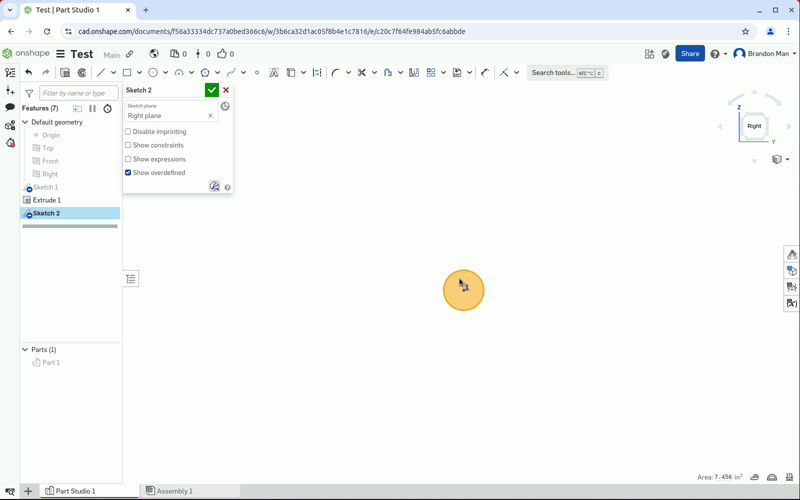
scroll(-6)
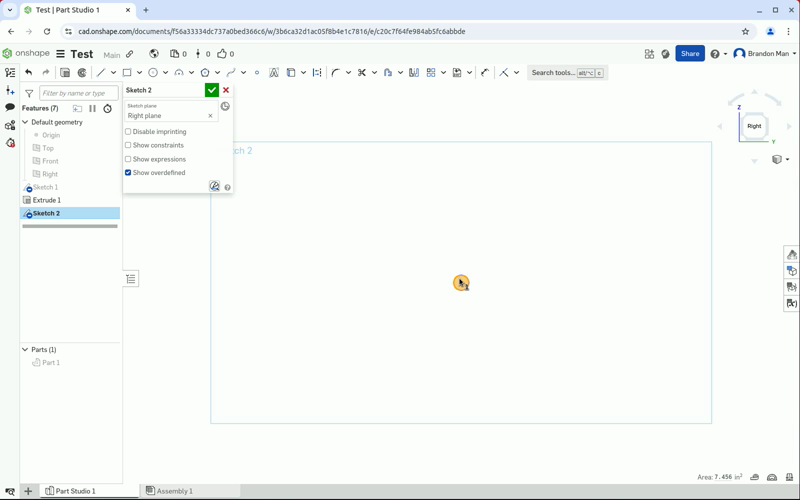
mouse_move(73, 352)
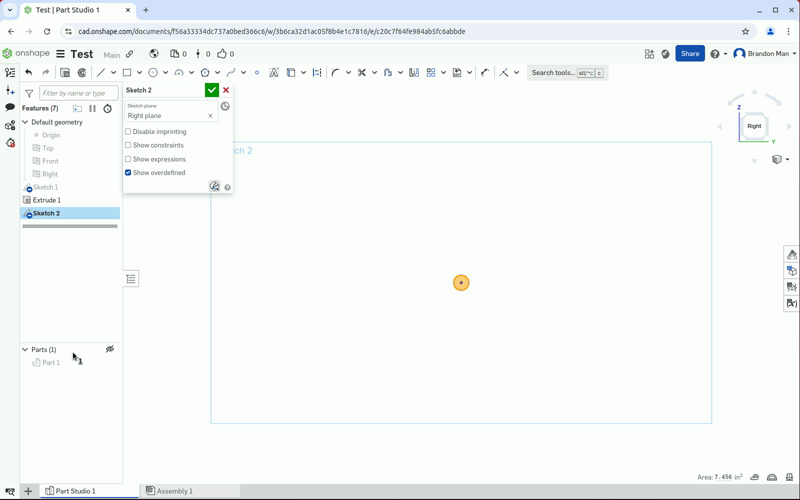
key(shift+y)
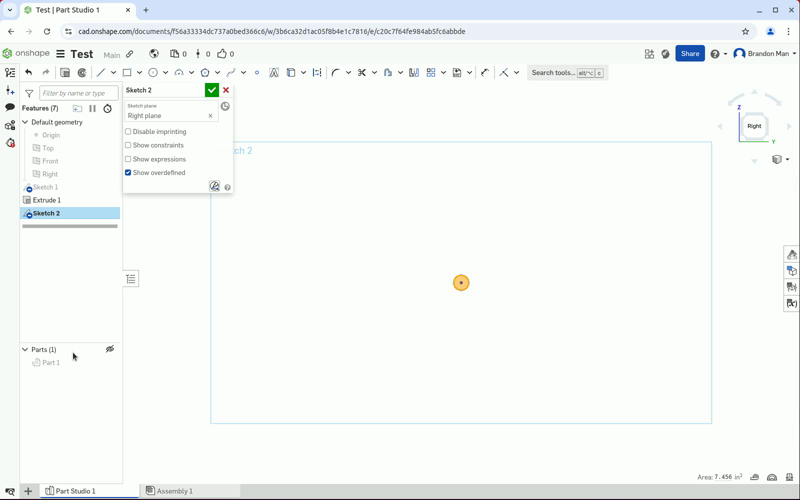
key(shift+e)
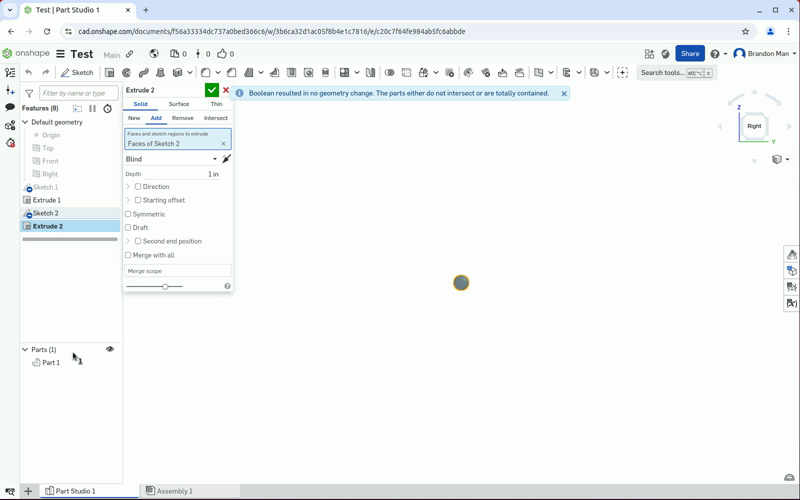
mouse_move(143, 106)
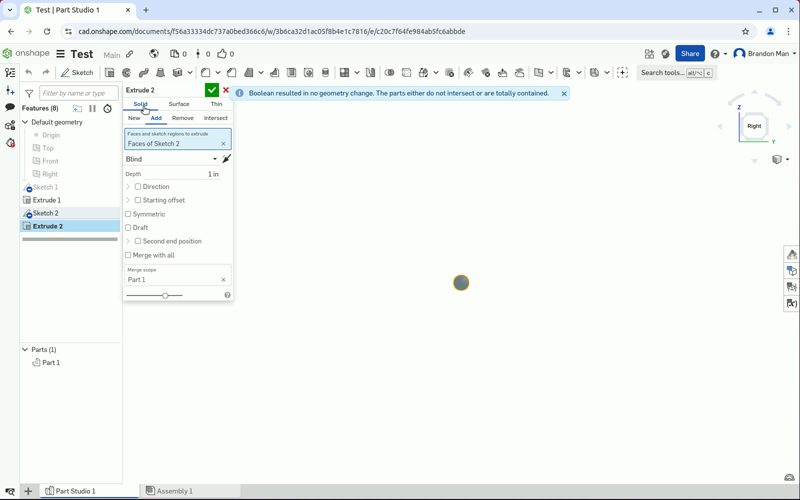
click(143, 106)
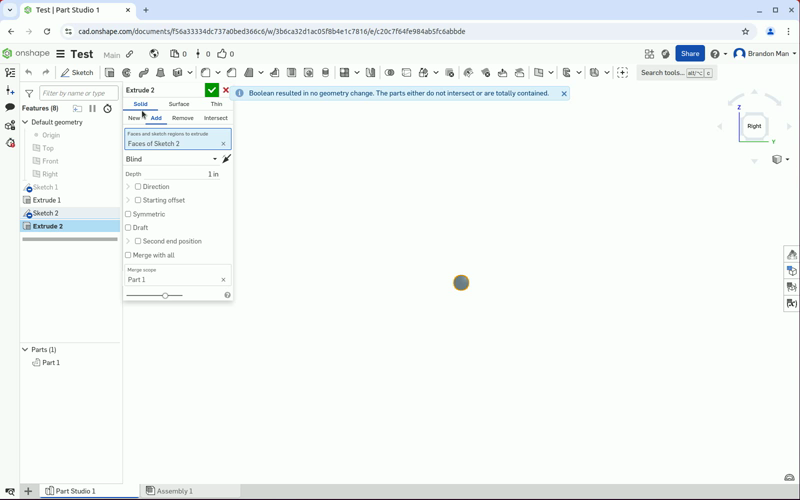
mouse_move(137, 120)
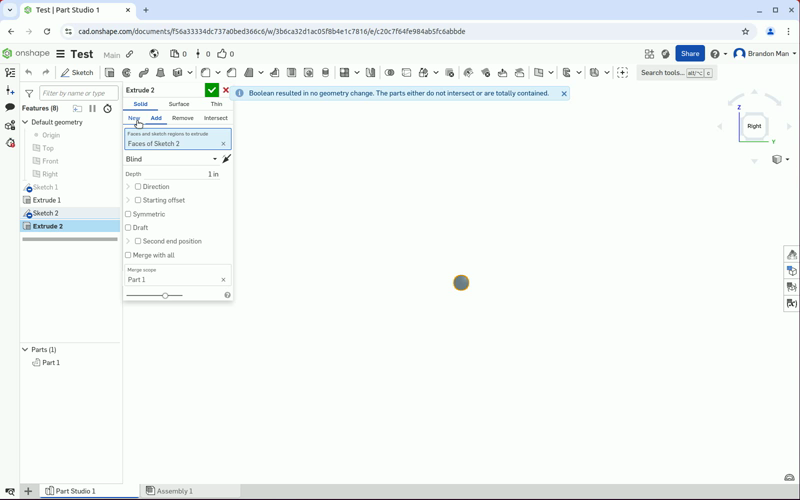
click(137, 120)
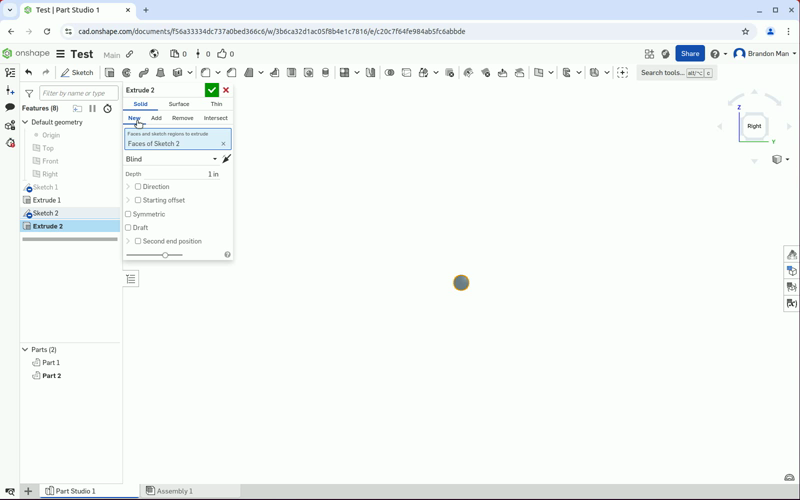
key(tab, 4)
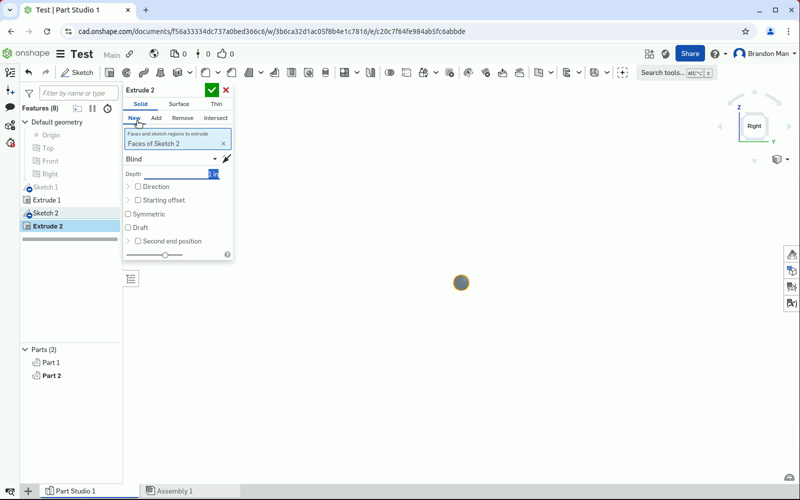
text(23.108)
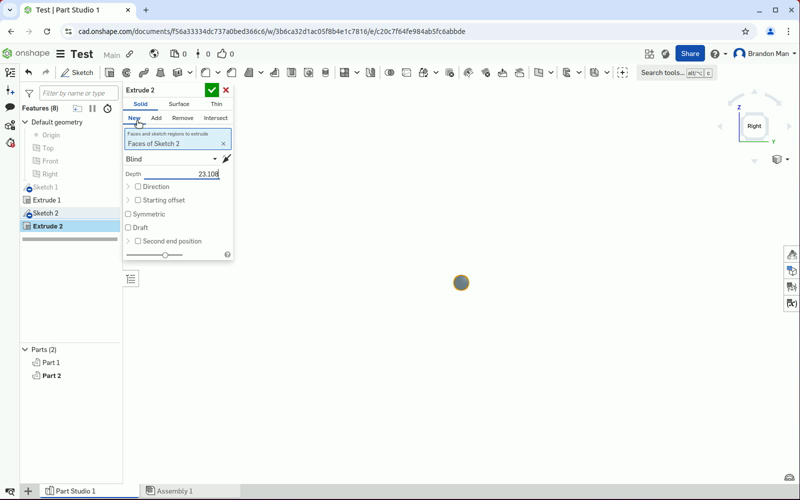
key(enter)
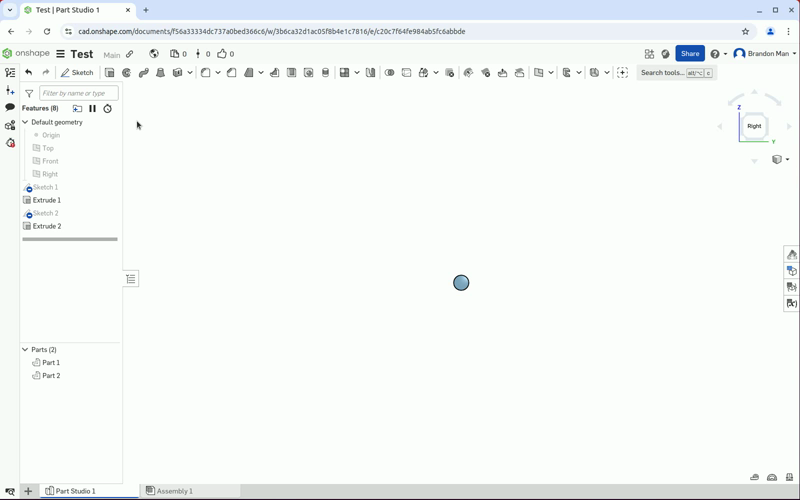
key(shift+h)
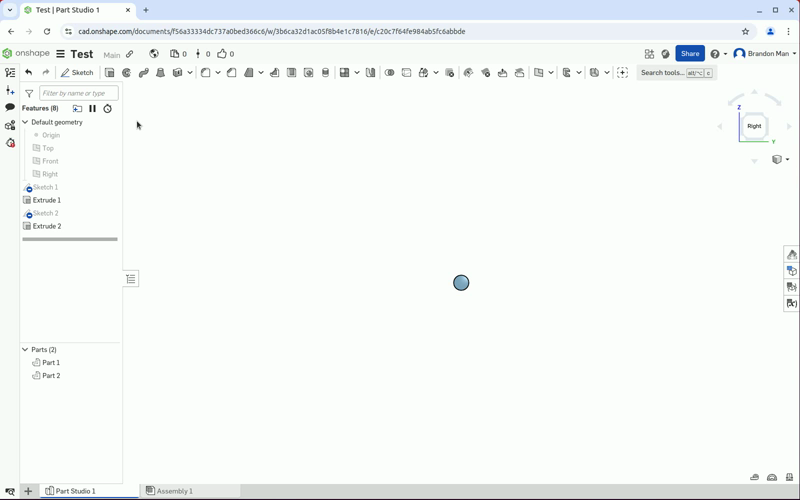
key(shift+h)
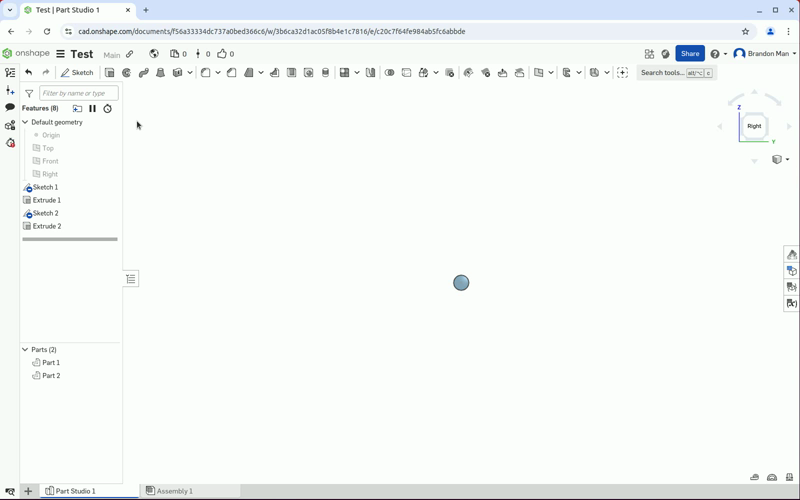
key(shift+7)
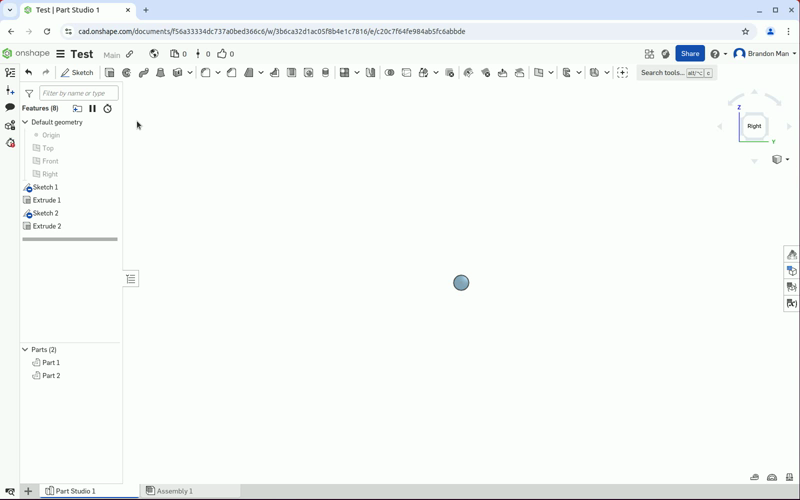
key(right, 2)
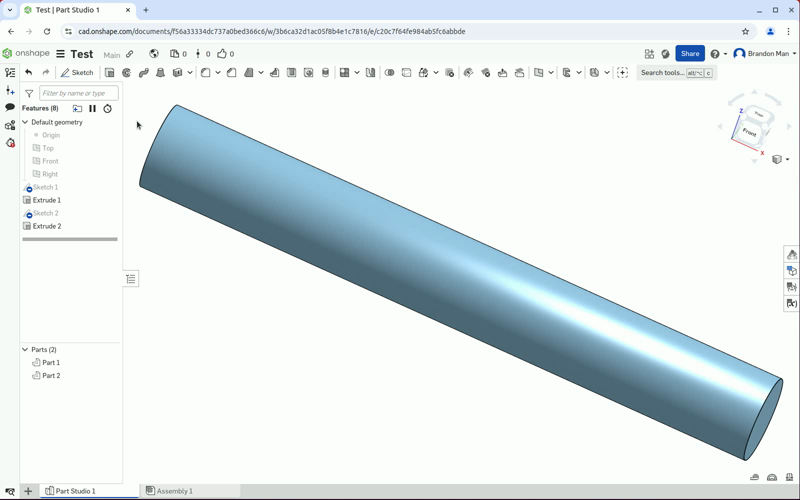
key(down, 2)
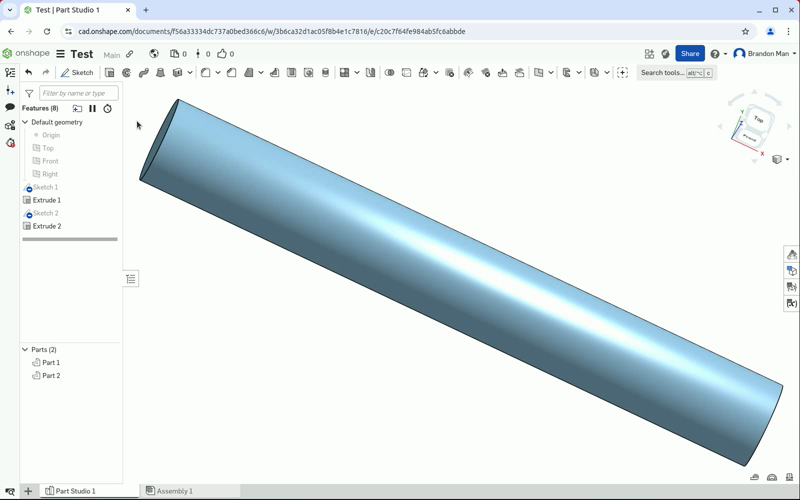
key(up, 2)
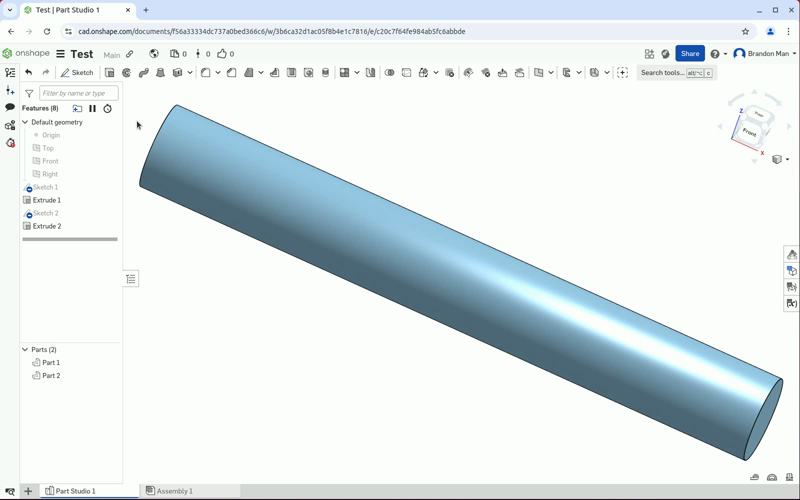
key(left, 2)
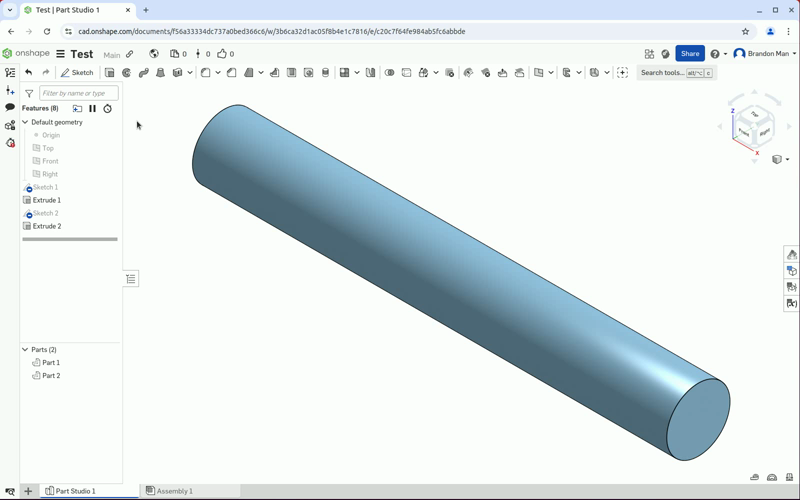
mouse_move(73, 189)
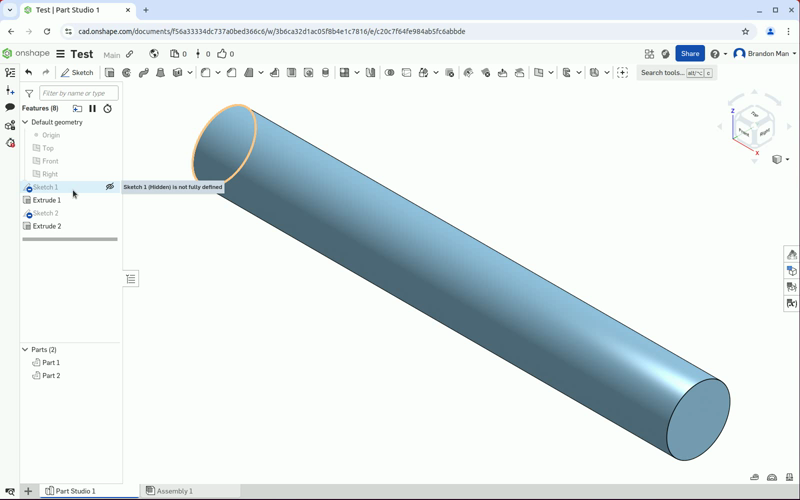
click(73, 189)